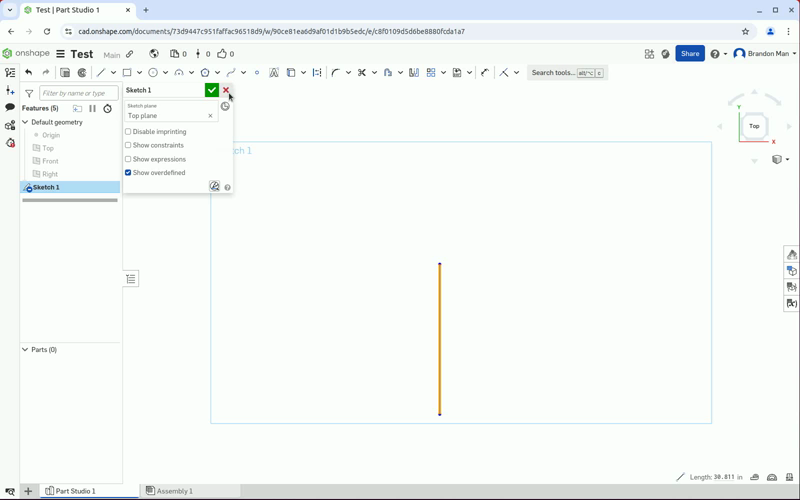
key(shift+h)
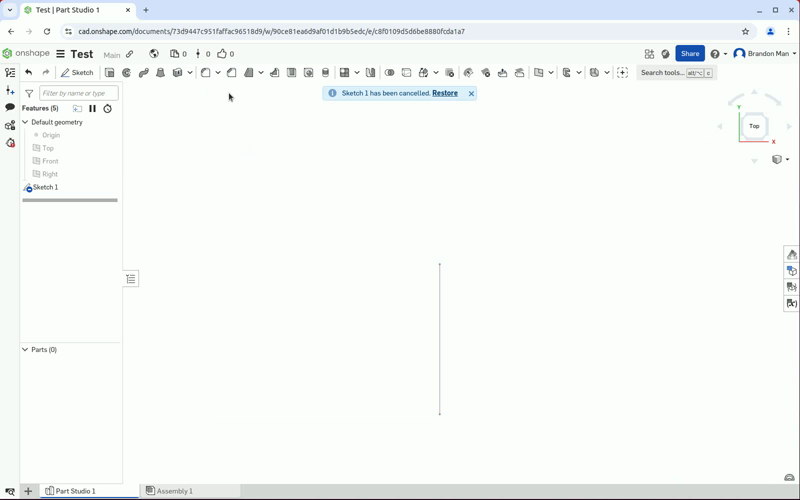
key(shift+s)
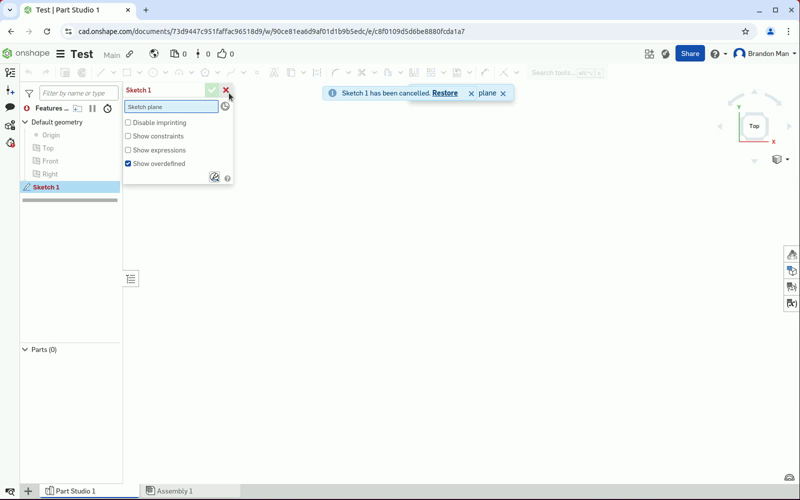
mouse_move(73, 150)
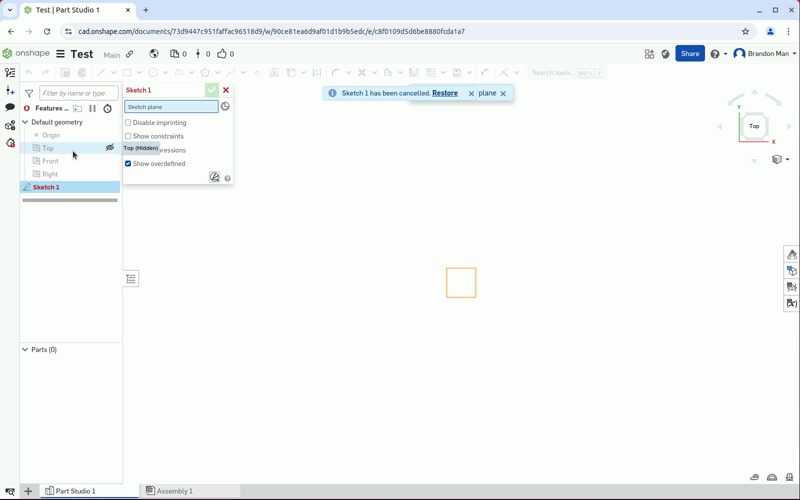
click(73, 150)
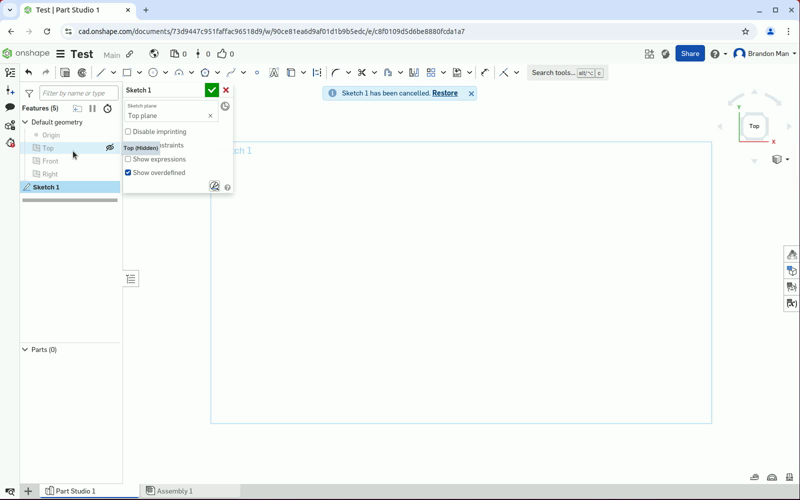
mouse_move(73, 352)
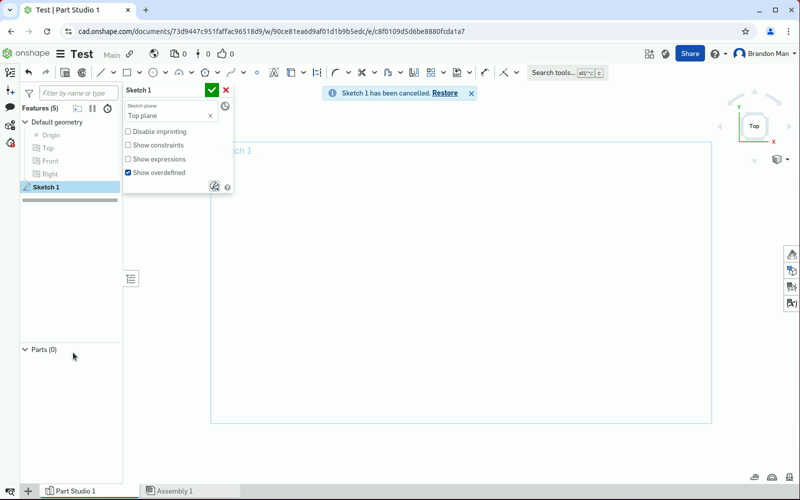
key(y)
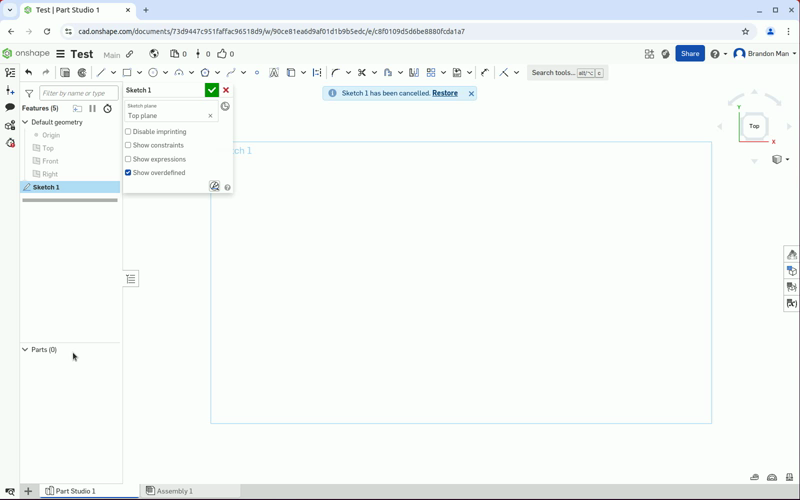
key(c)
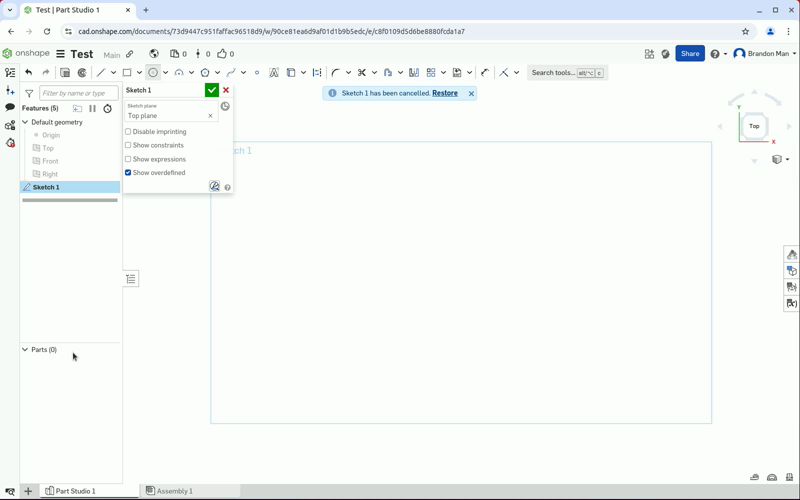
key_down(shift)
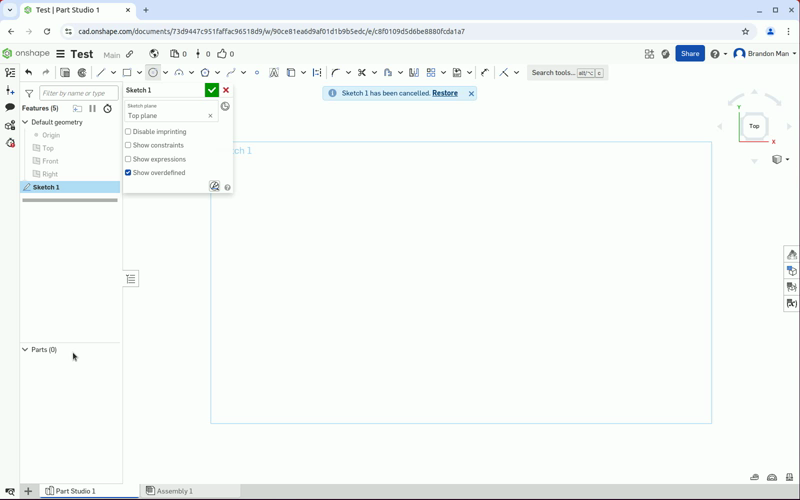
mouse_move(461, 282)
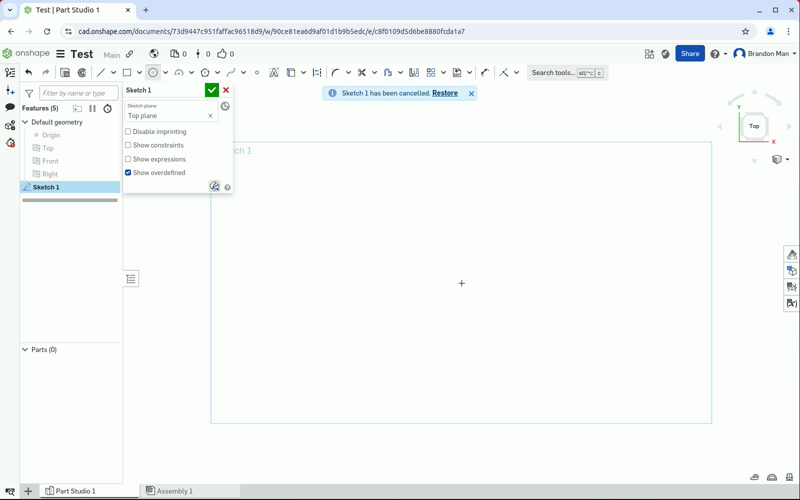
click(461, 282)
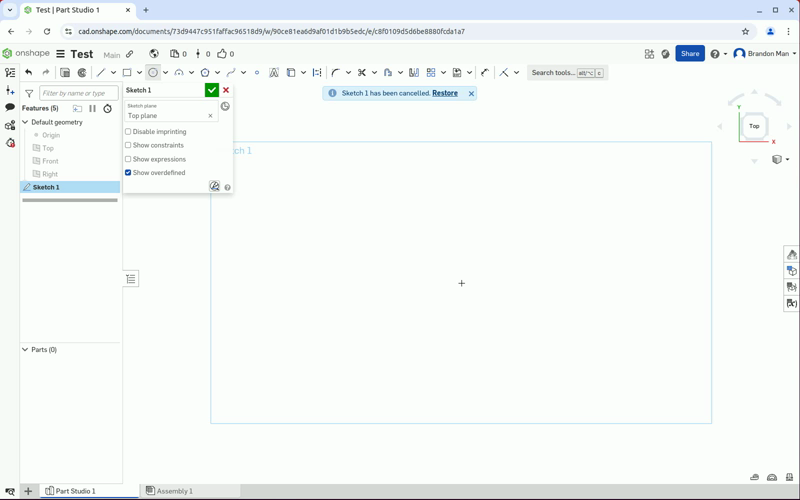
key_up(shift)
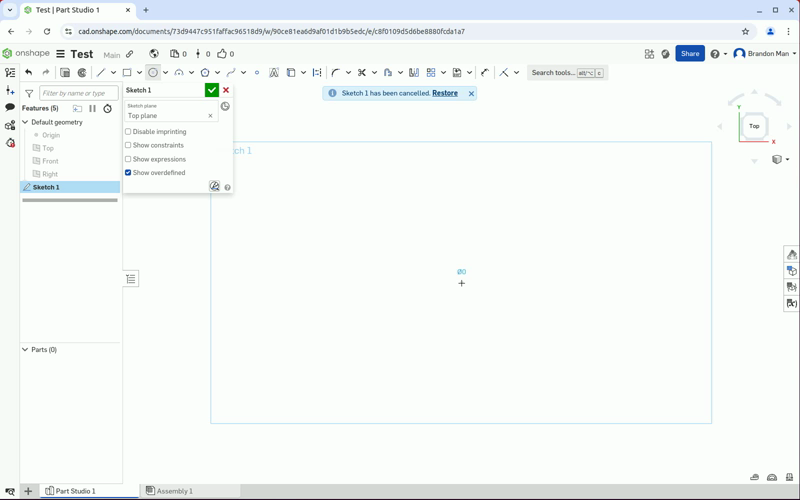
mouse_move(474, 282)
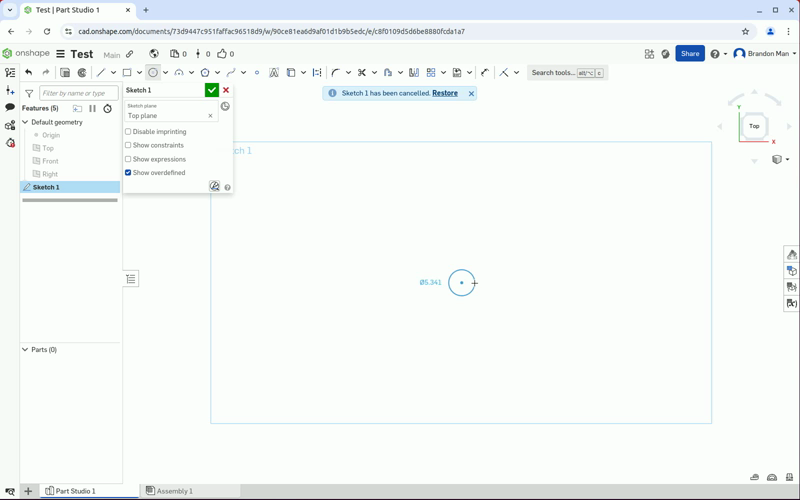
click(474, 282)
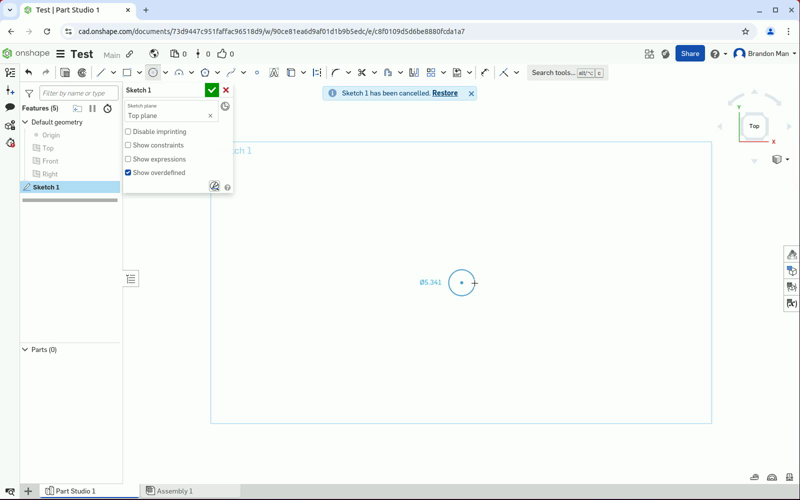
key(esc)
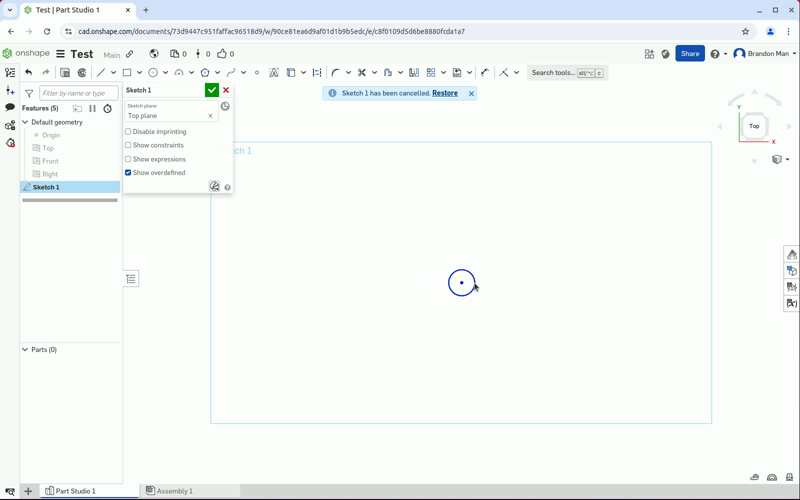
mouse_move(468, 279)
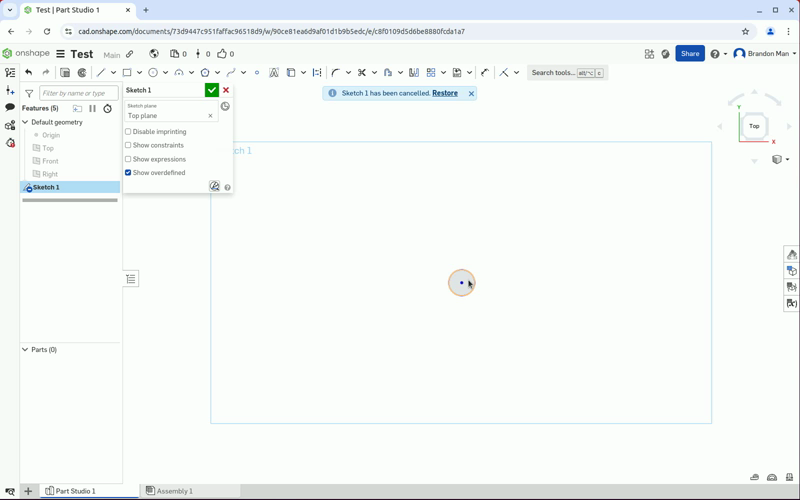
scroll(6)
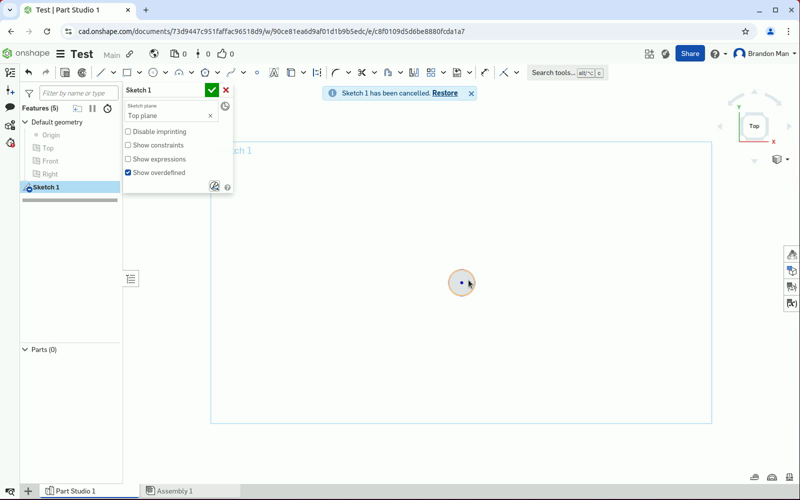
scroll(6)
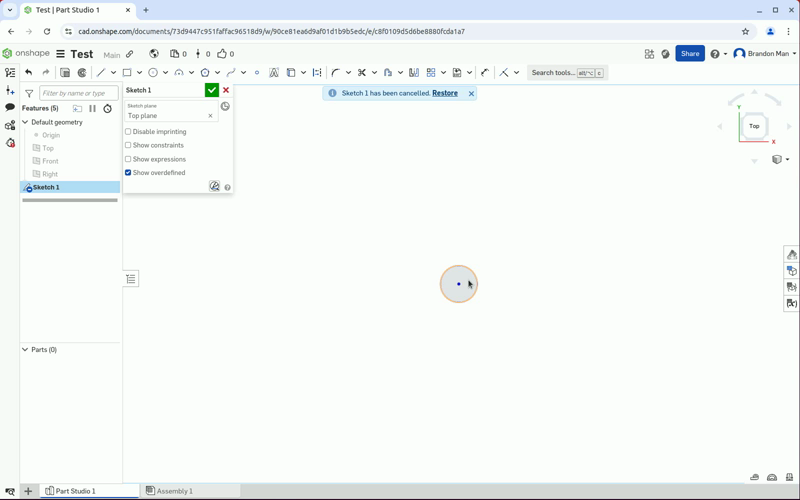
scroll(6)
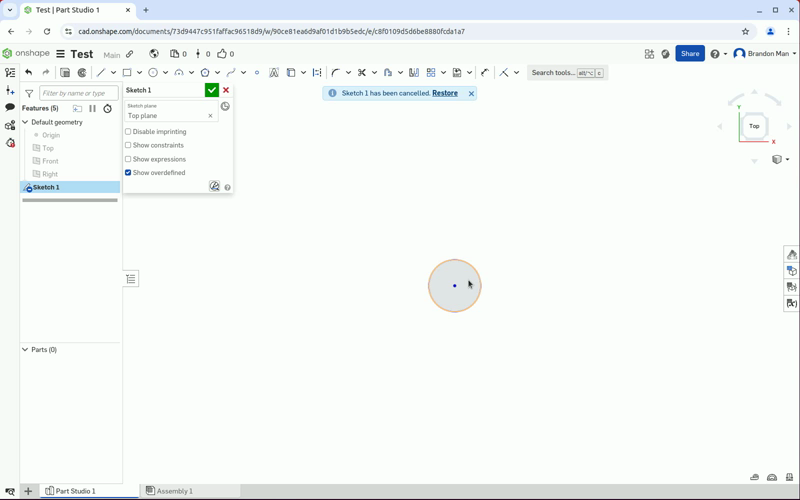
scroll(6)
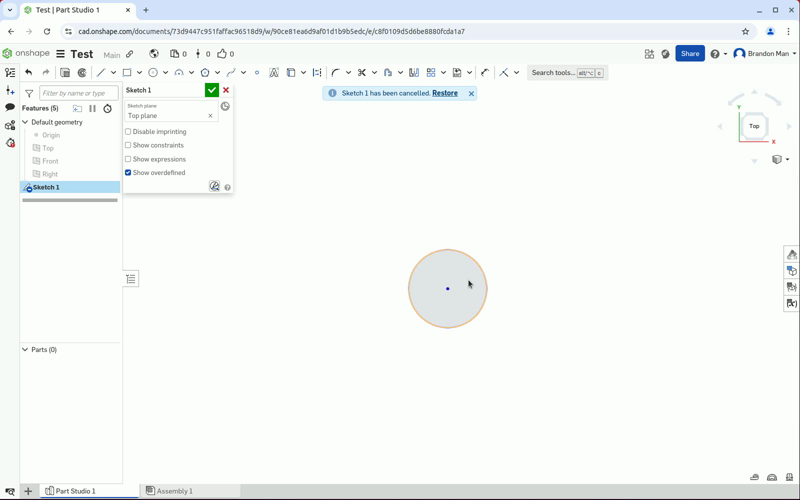
scroll(6)
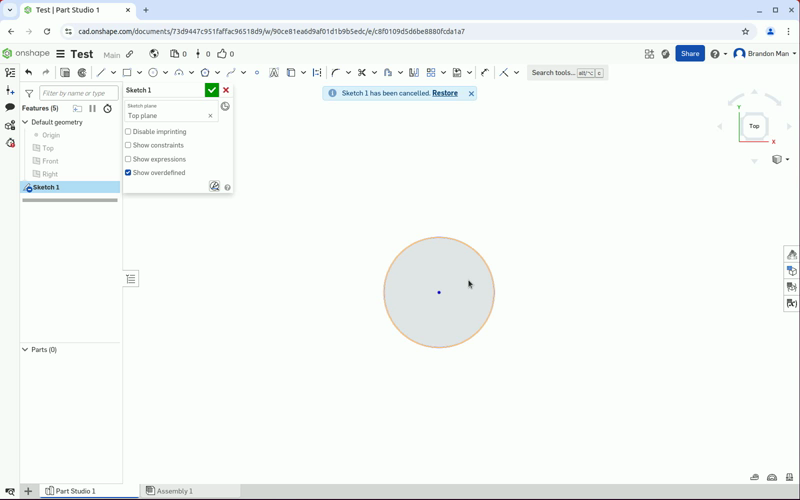
scroll(6)
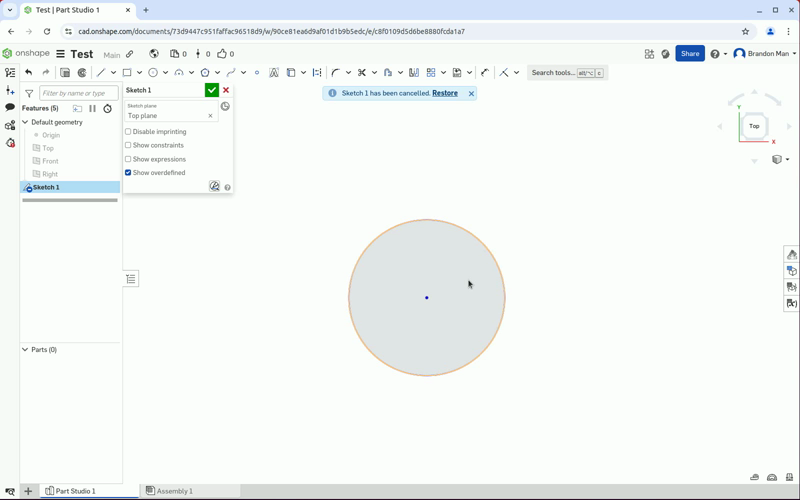
scroll(6)
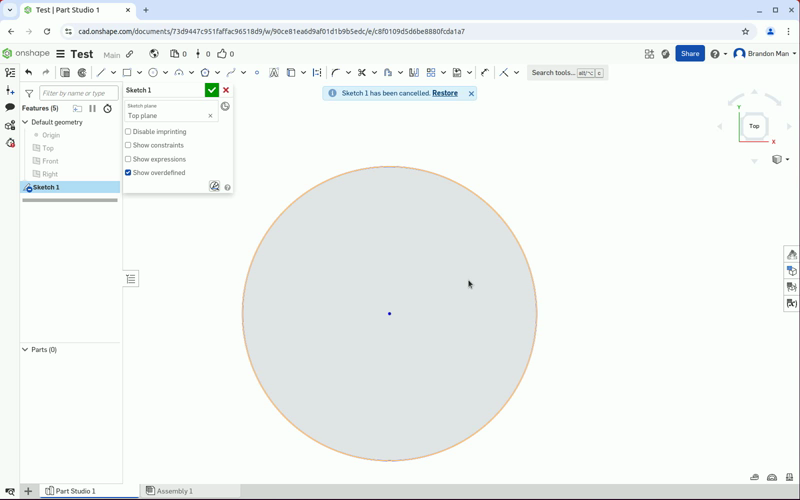
click(468, 279)
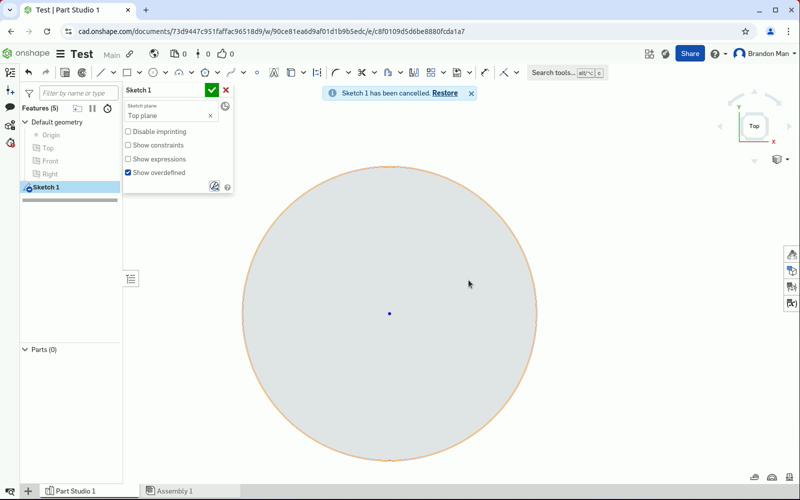
scroll(-6)
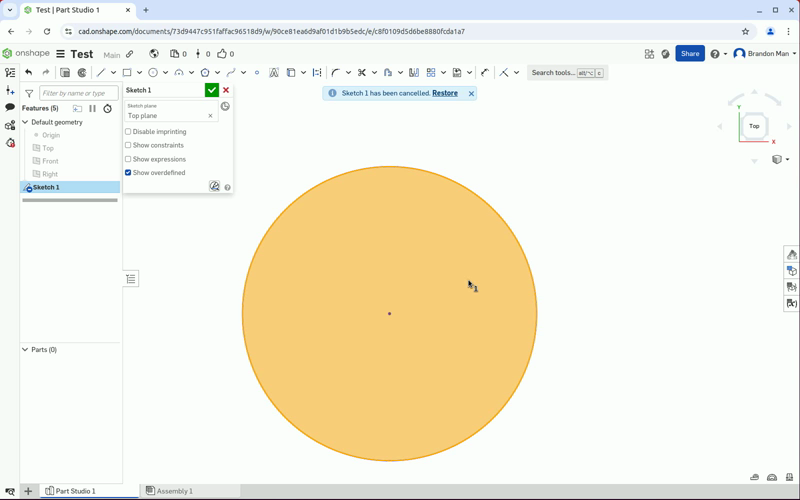
scroll(-6)
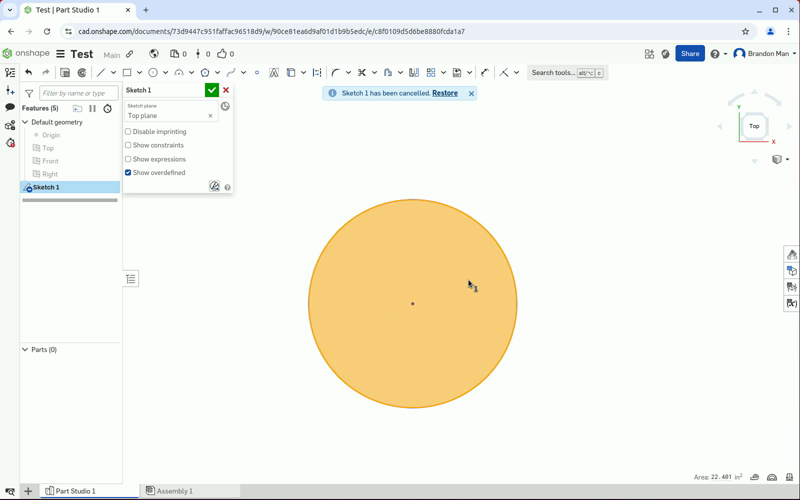
scroll(-6)
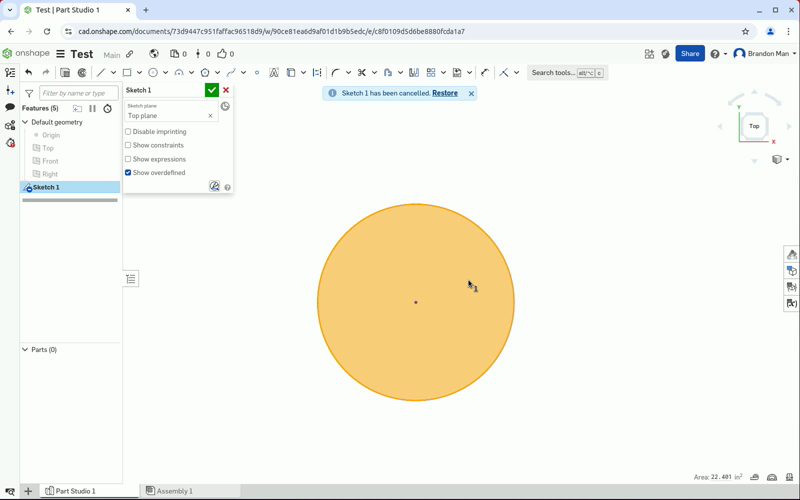
scroll(-6)
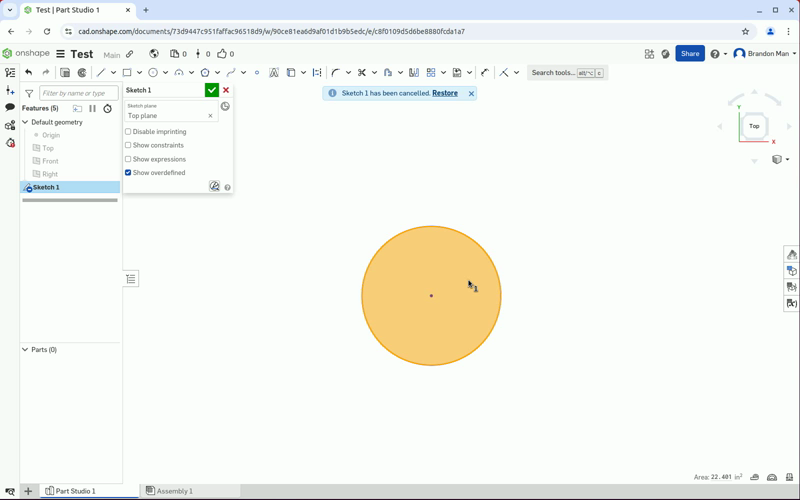
scroll(-6)
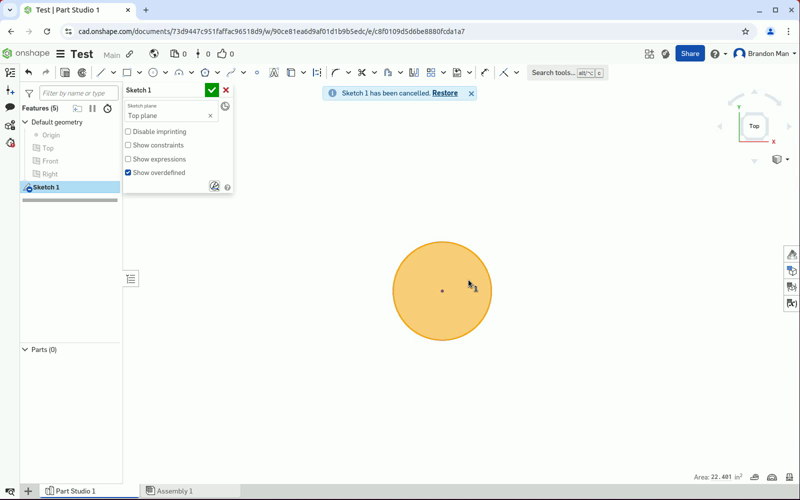
scroll(-6)
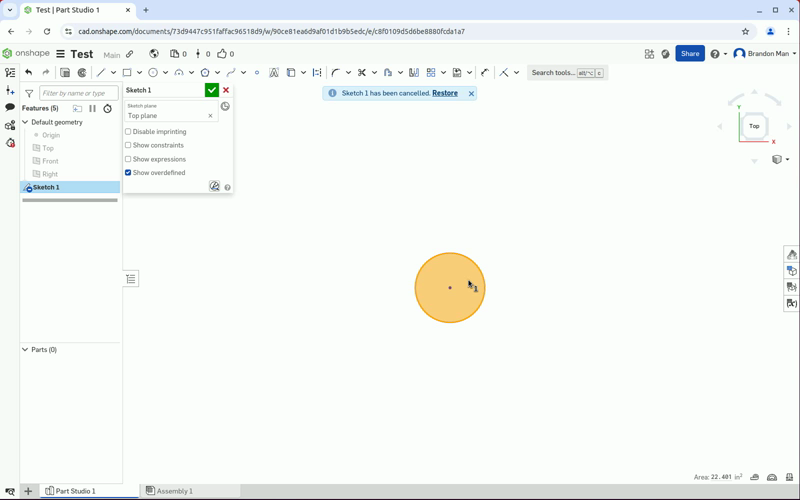
scroll(-6)
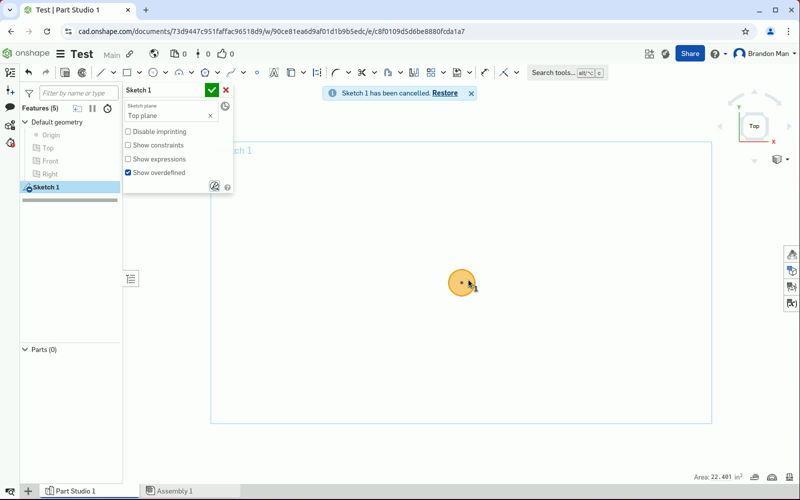
mouse_move(73, 352)
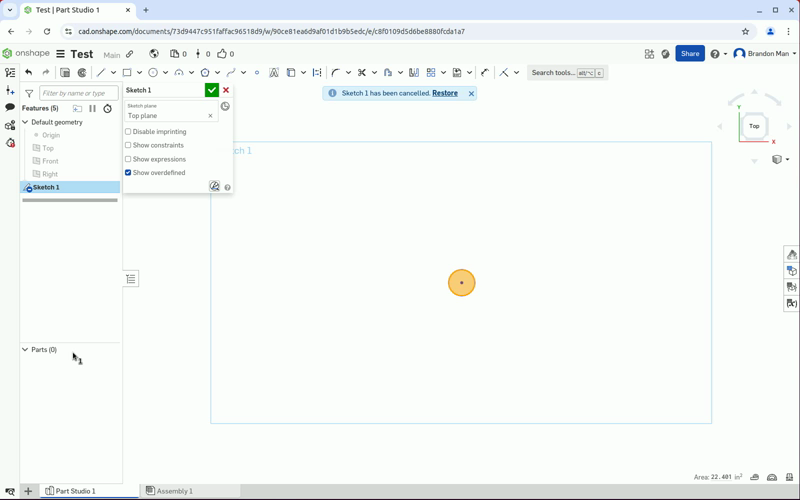
key(shift+y)
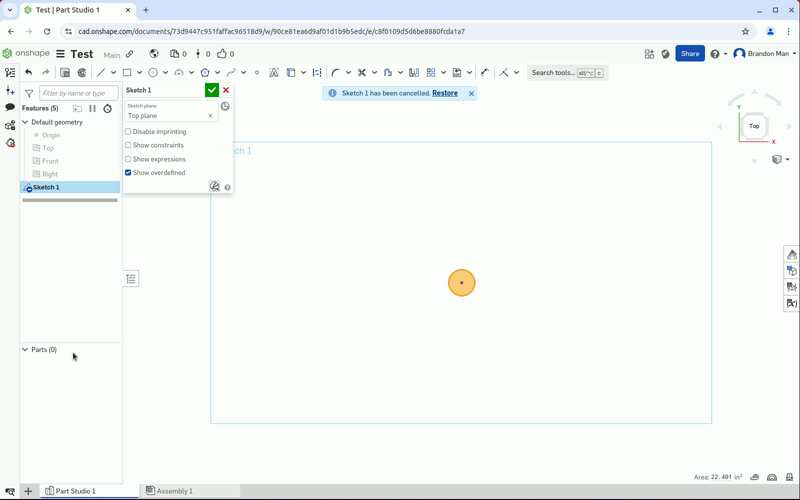
key(shift+e)
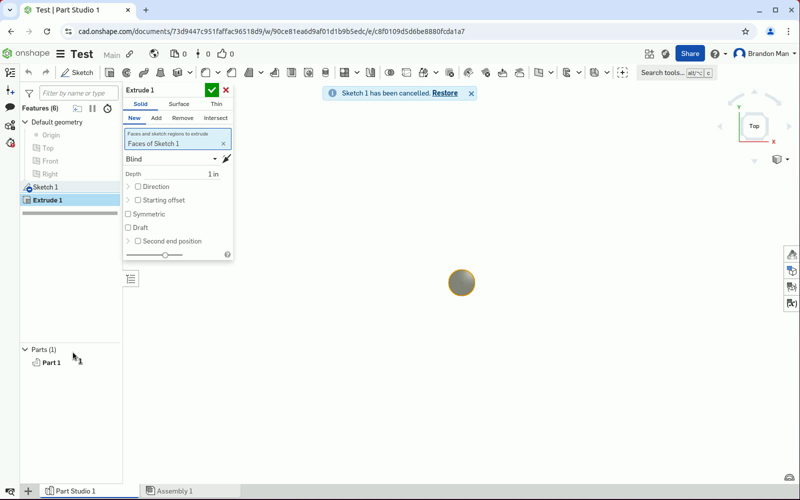
mouse_move(143, 106)
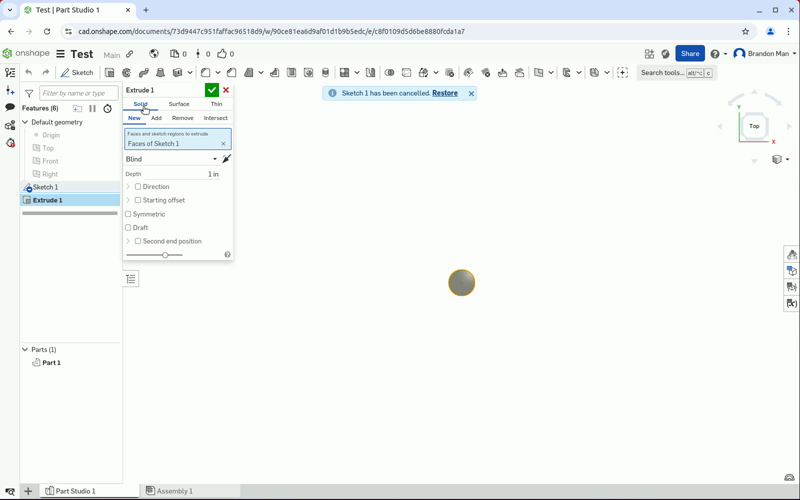
click(143, 106)
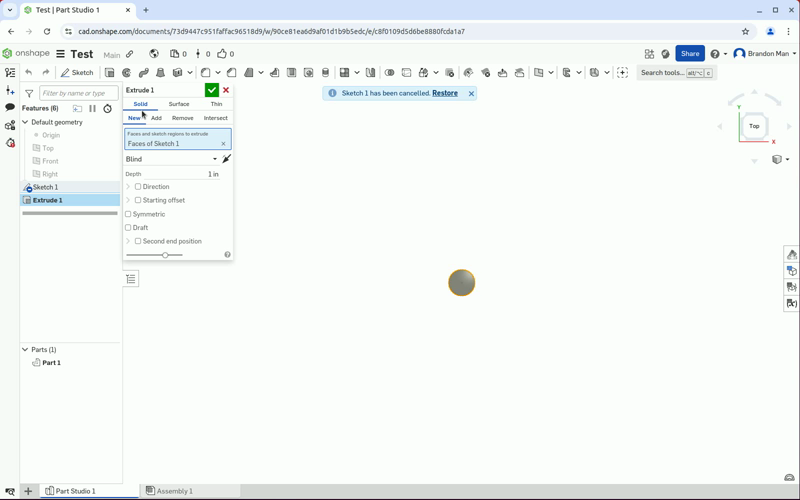
mouse_move(137, 120)
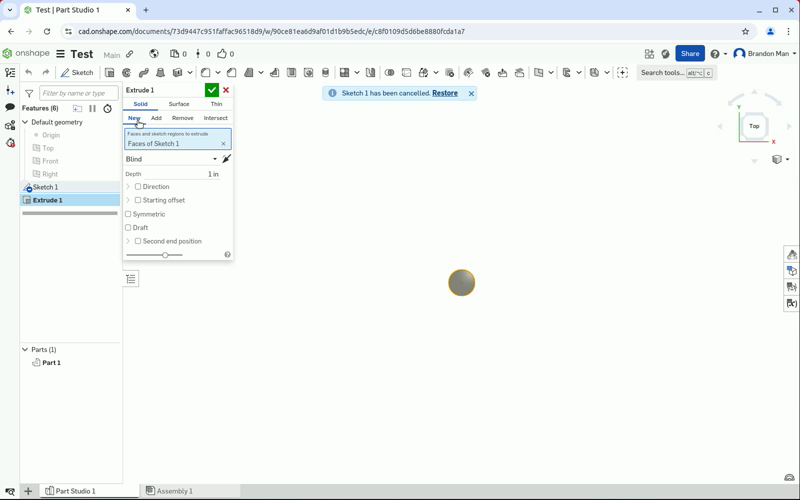
click(137, 120)
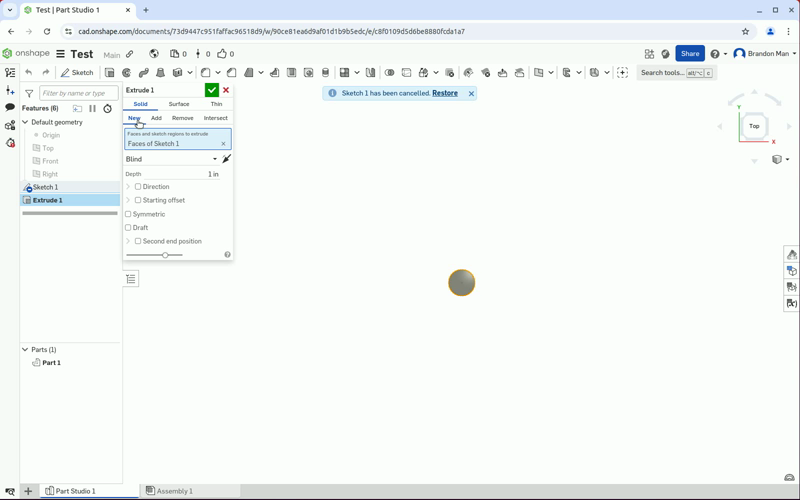
key(tab, 4)
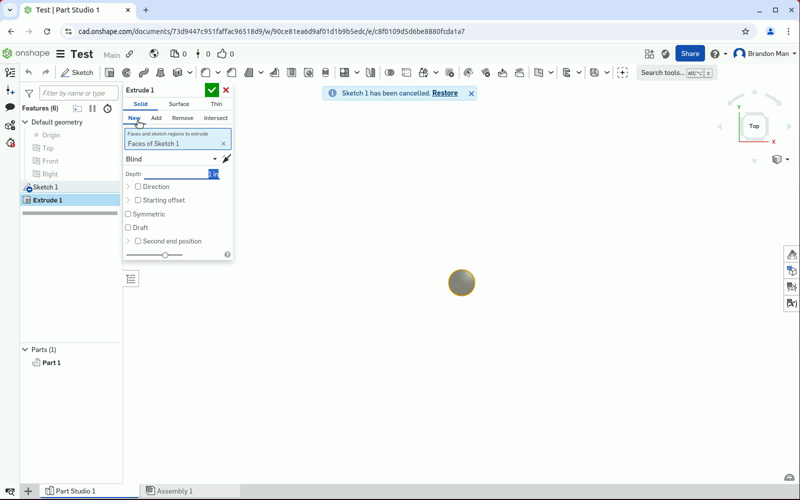
text(2.889)
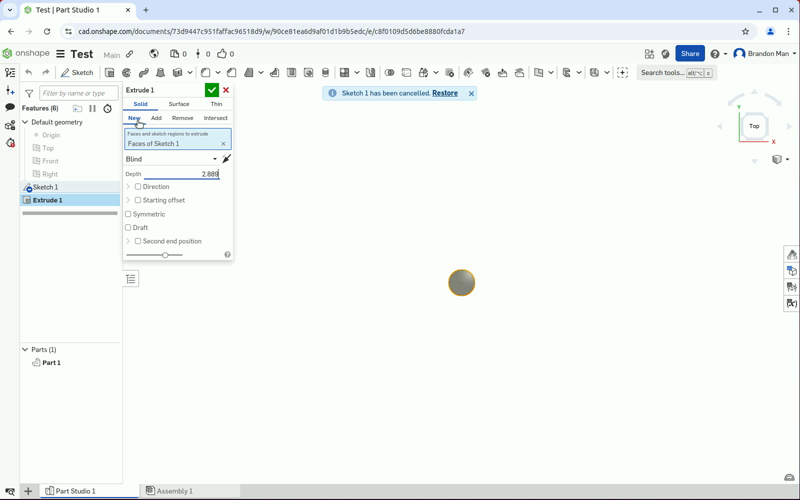
key(enter)
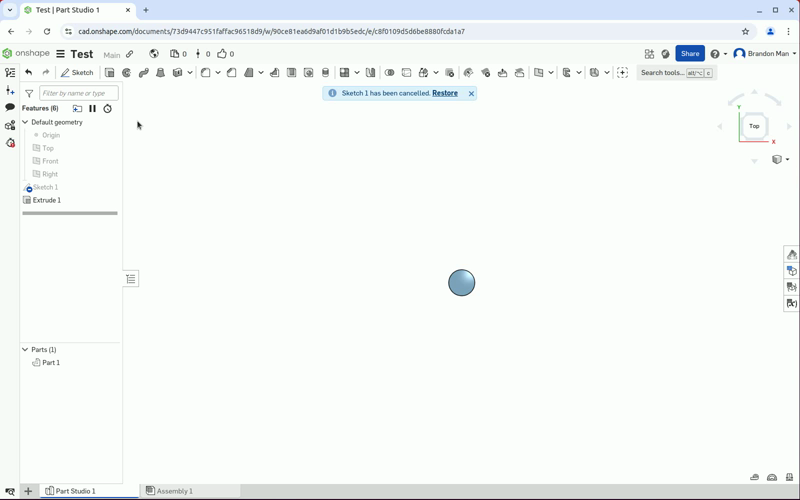
key(shift+h)
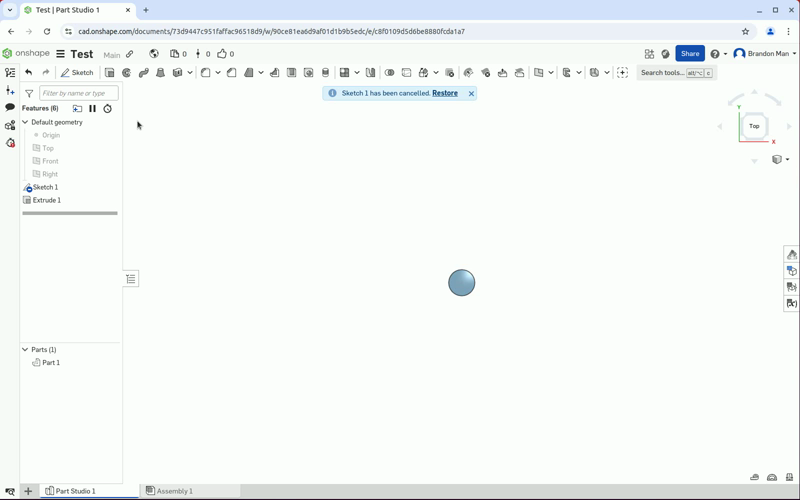
key(shift+h)
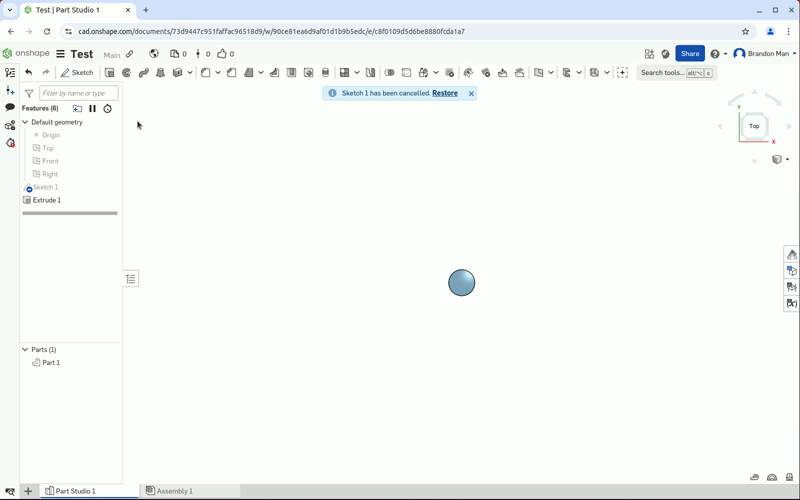
mouse_move(73, 189)
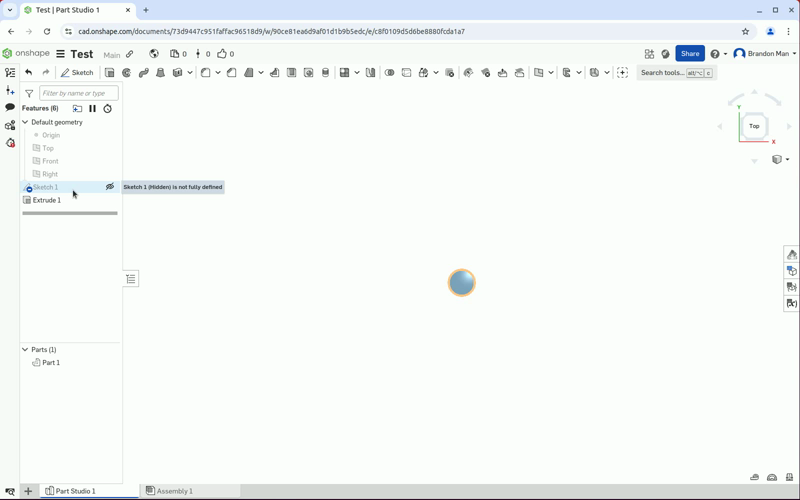
click(73, 189)
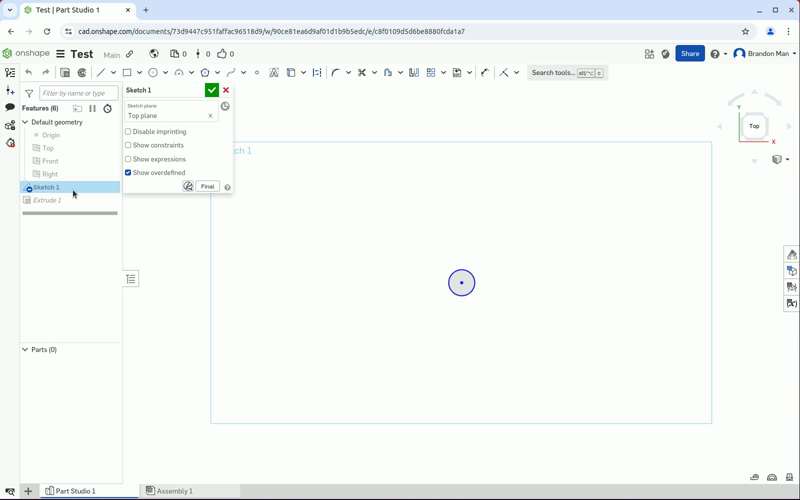
mouse_move(229, 92)
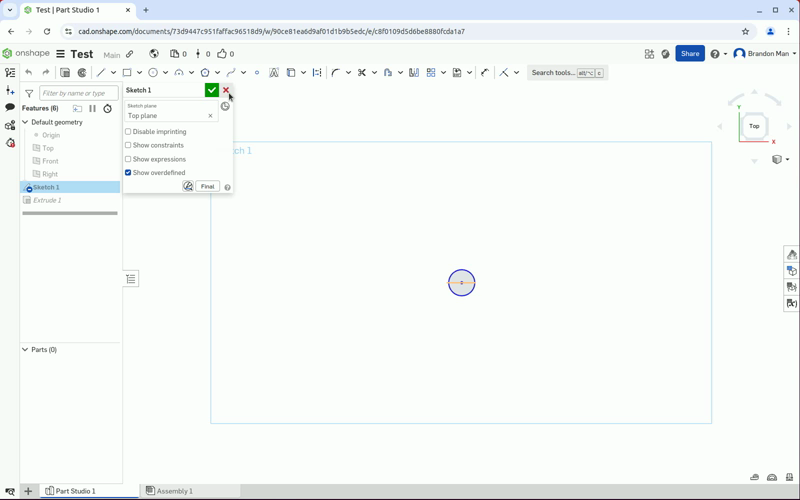
click(229, 92)
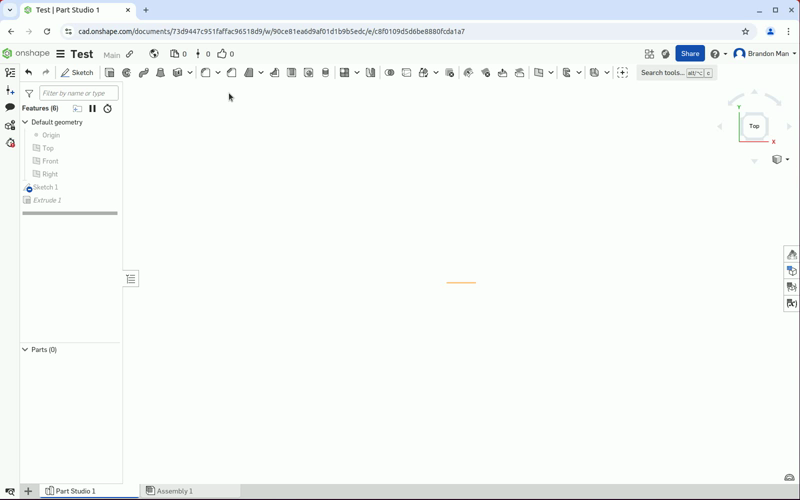
mouse_move(541, 75)
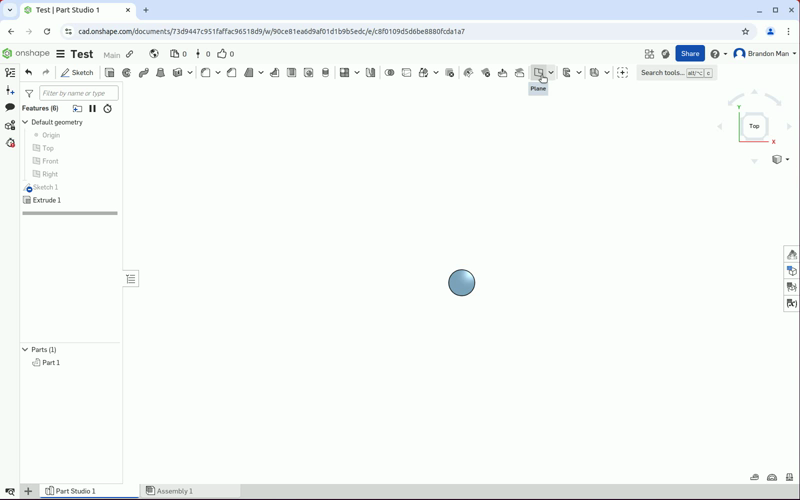
click(541, 75)
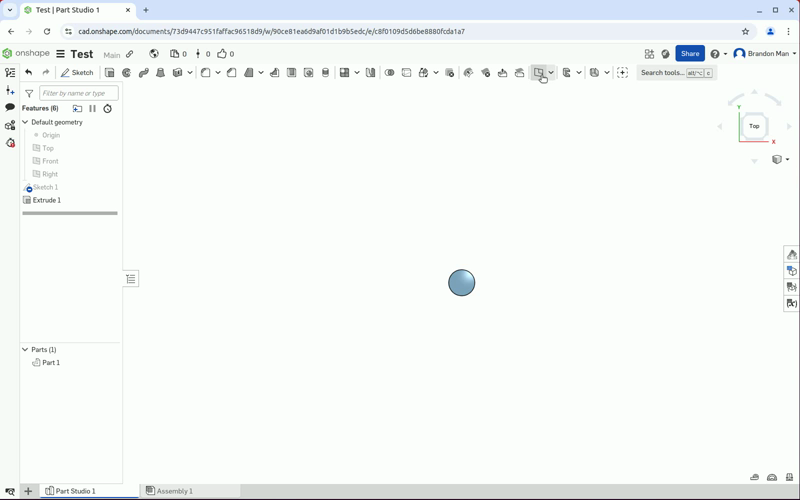
mouse_move(73, 150)
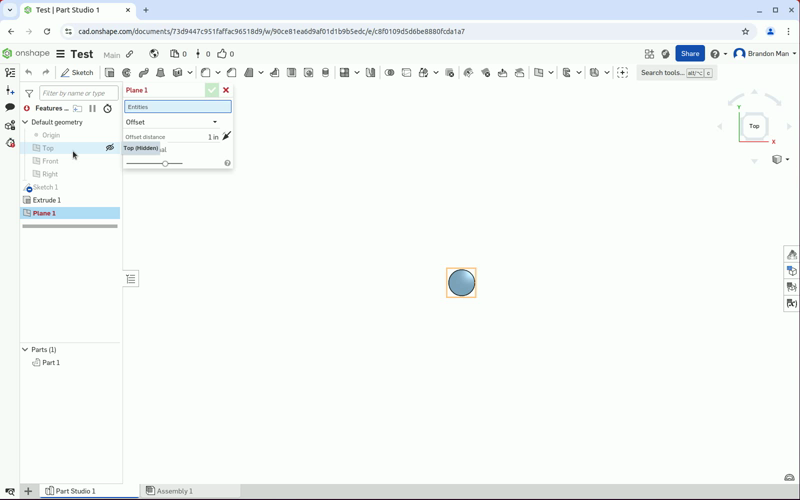
click(73, 150)
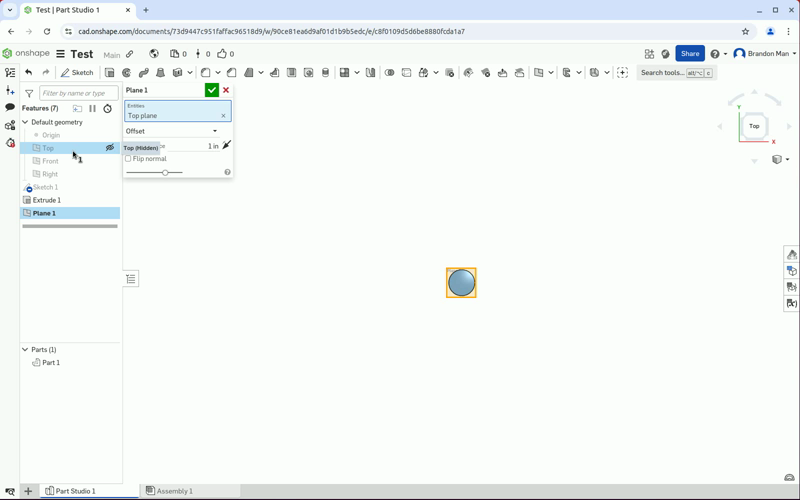
key(tab, 2)
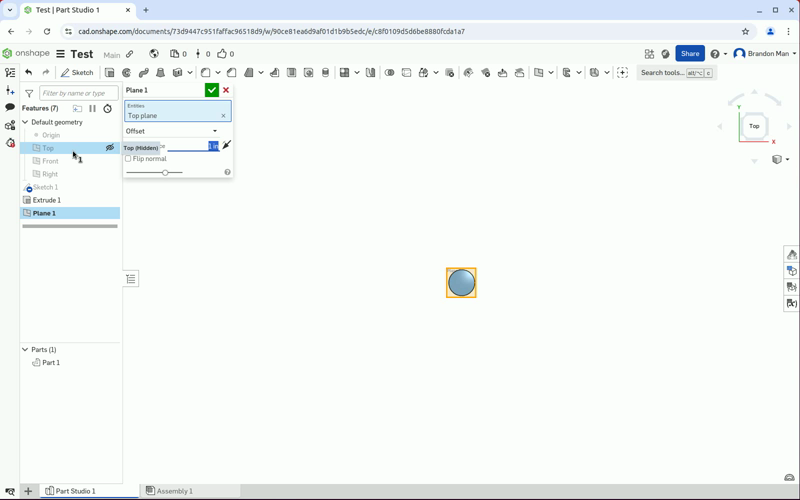
text(2.896)
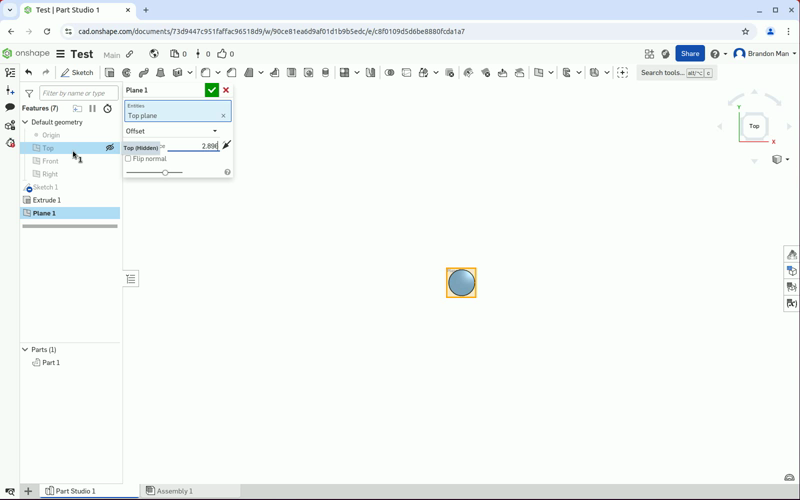
key(enter, 2)
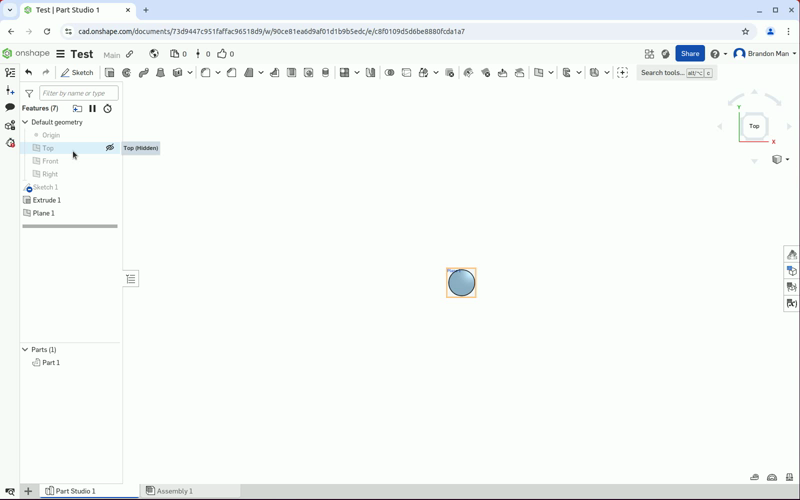
key(shift+s)
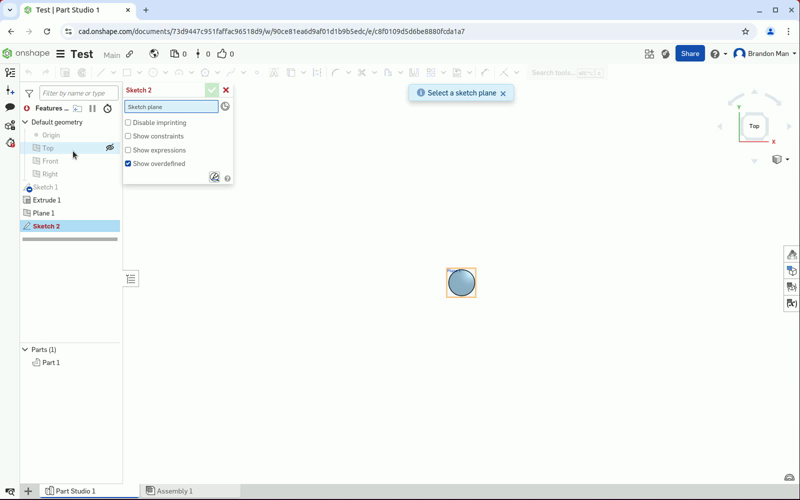
mouse_move(73, 215)
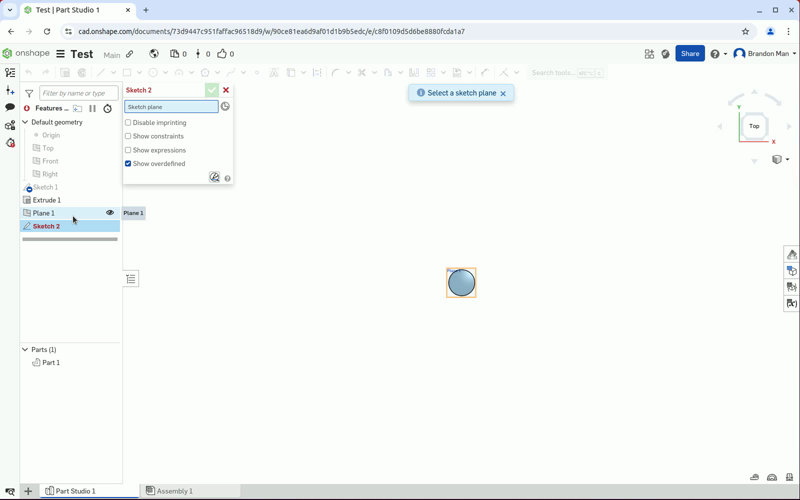
click(73, 215)
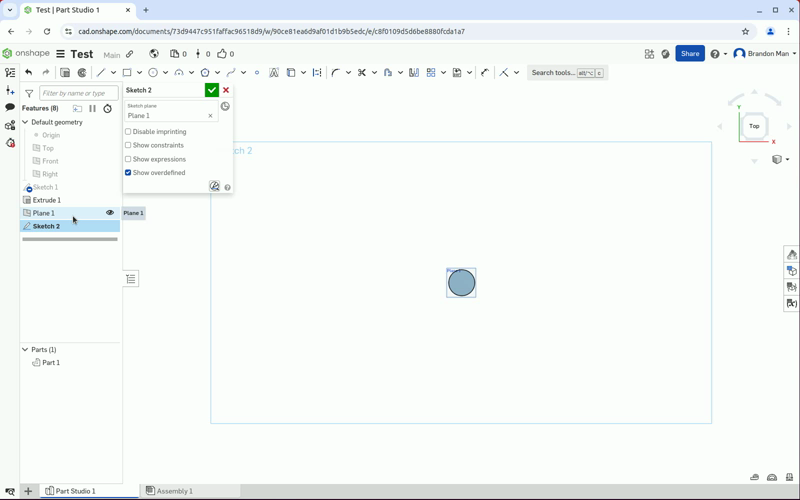
mouse_move(73, 352)
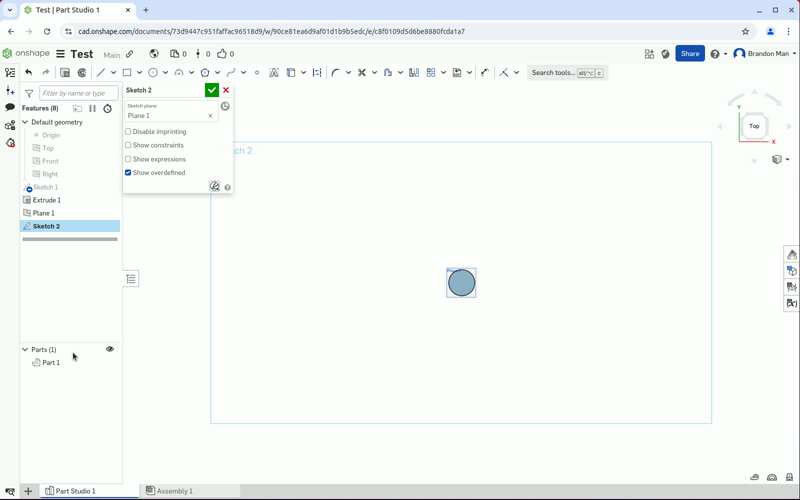
key(y)
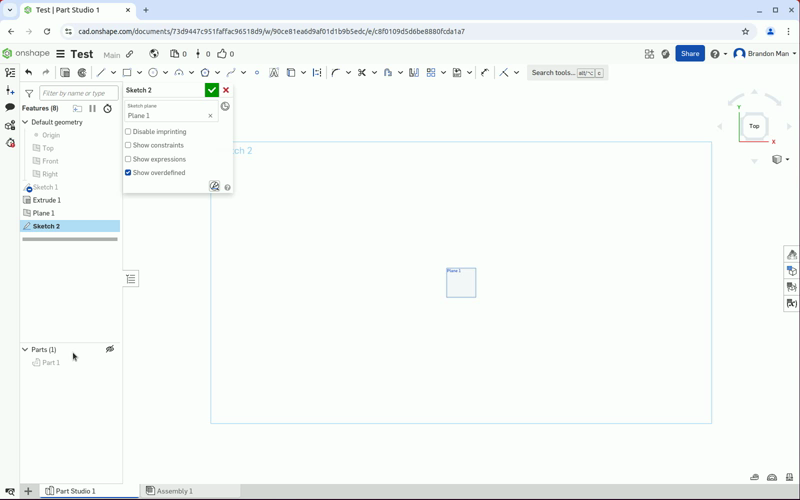
key(l)
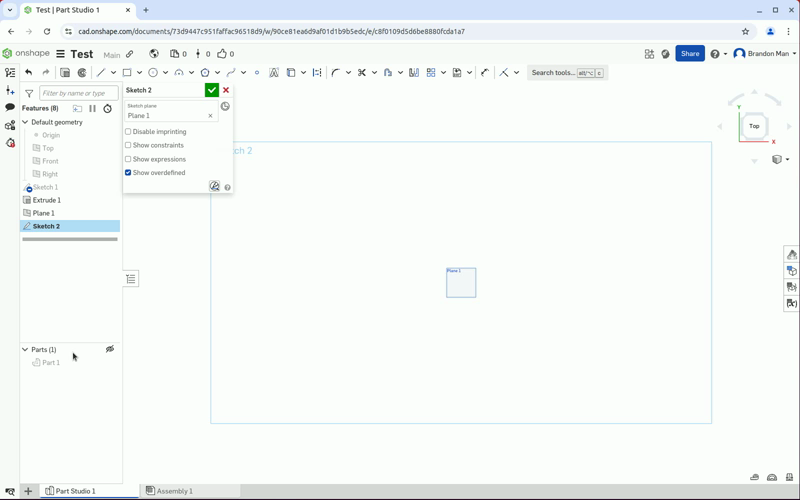
key_down(shift)
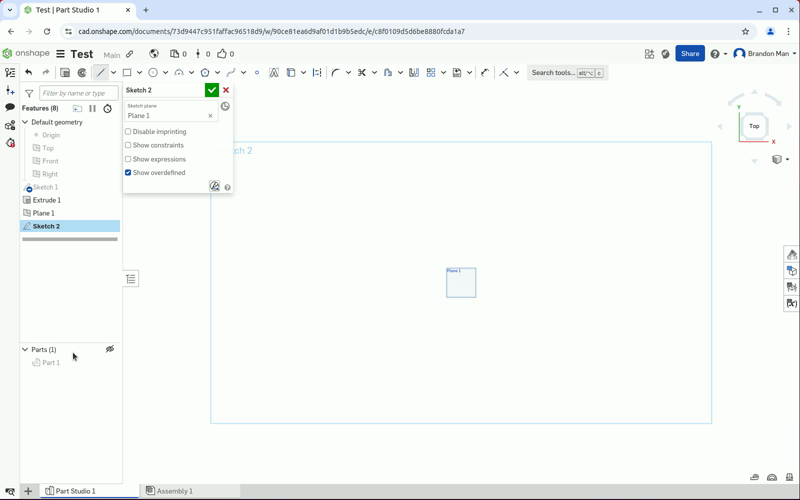
mouse_move(459, 284)
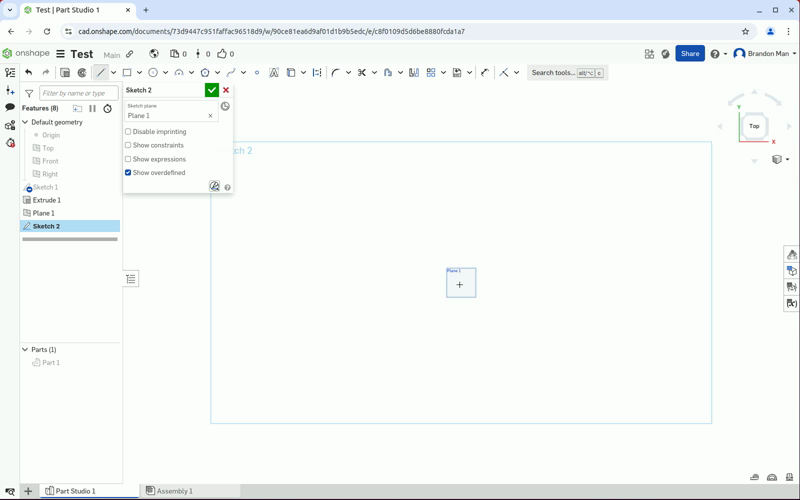
click(459, 284)
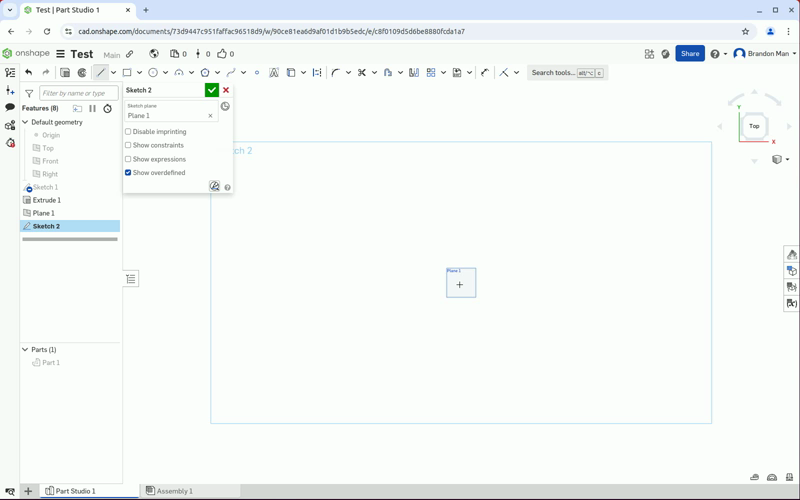
key_up(shift)
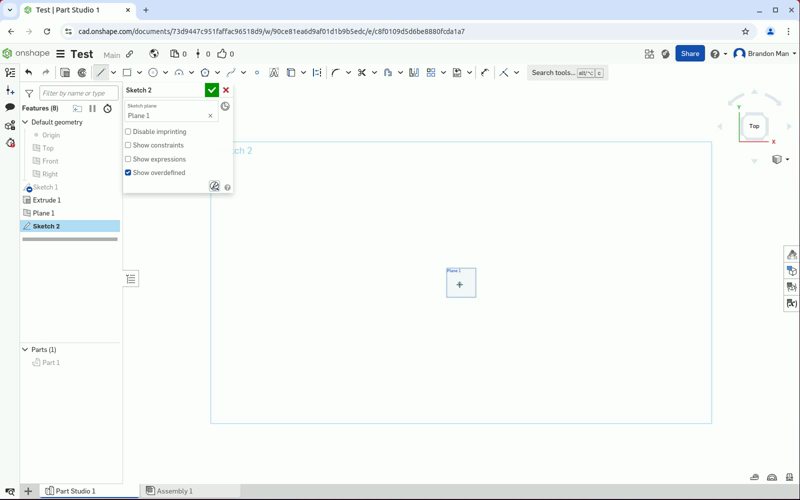
key_down(shift)
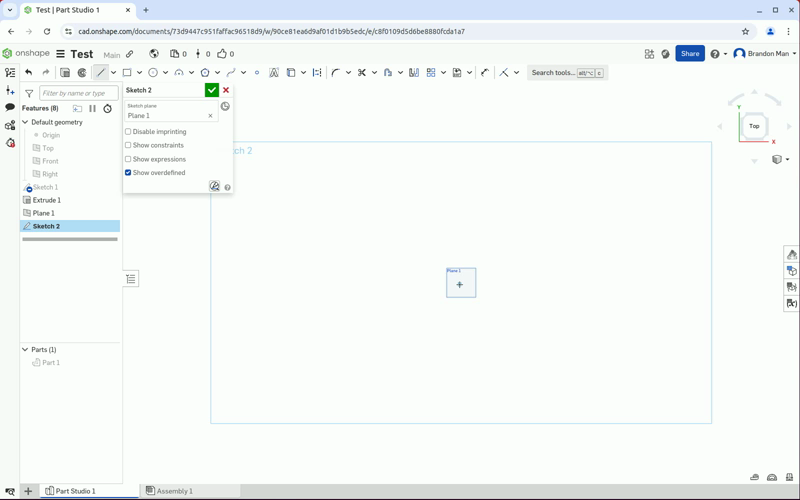
mouse_move(489, 284)
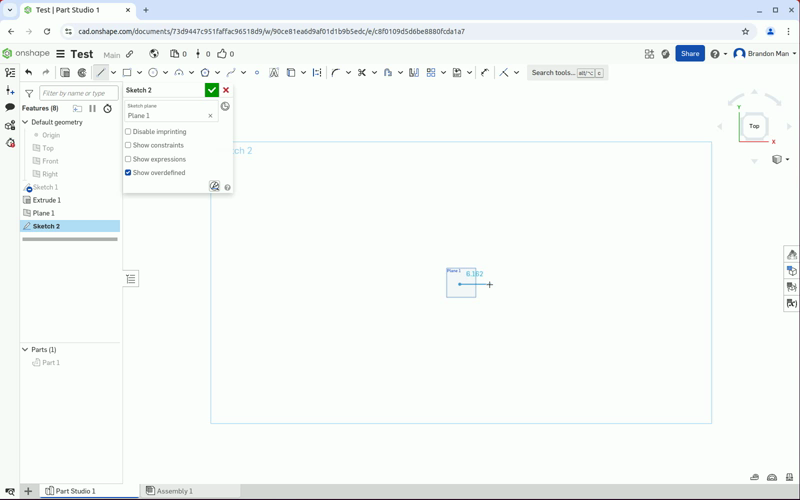
mouse_move(461, 284)
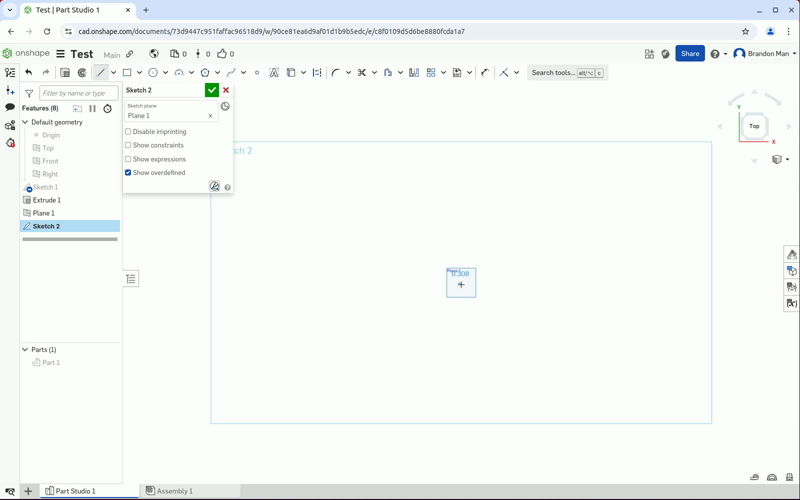
scroll(6)
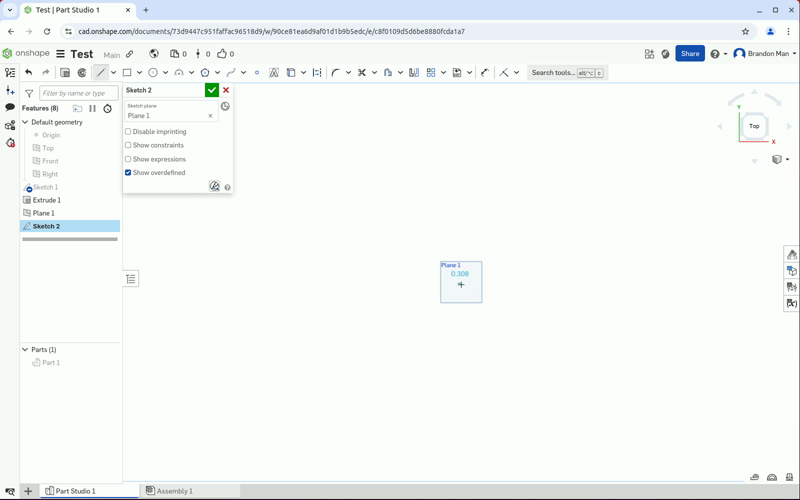
scroll(6)
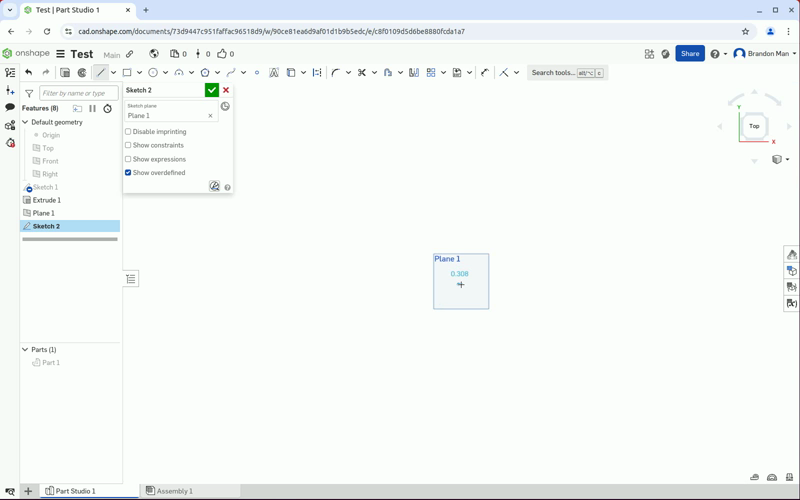
scroll(6)
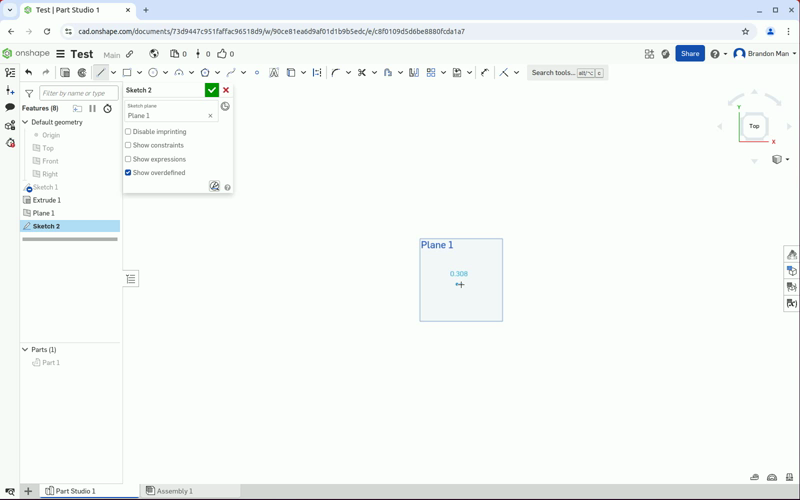
scroll(6)
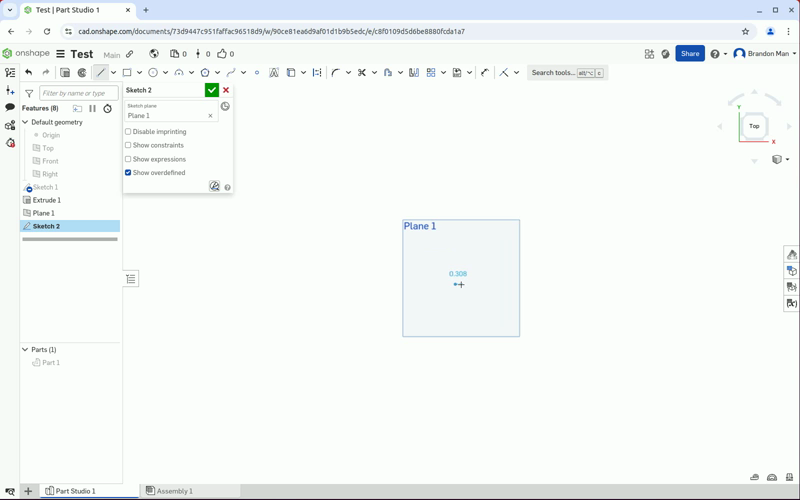
scroll(6)
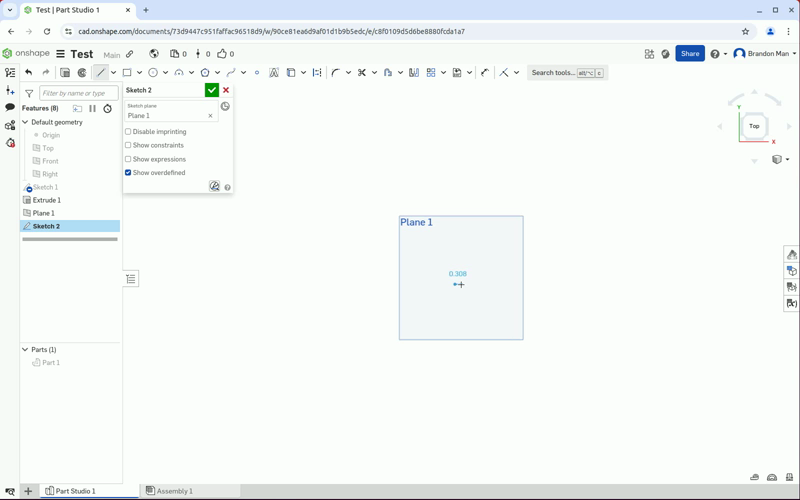
scroll(6)
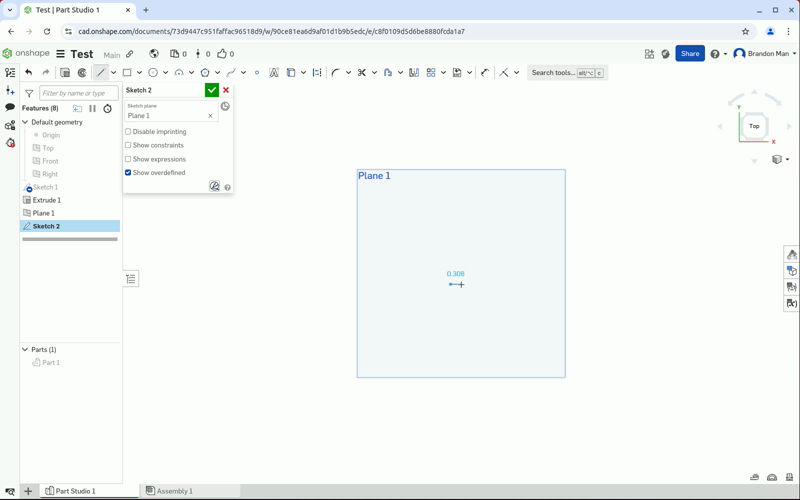
scroll(6)
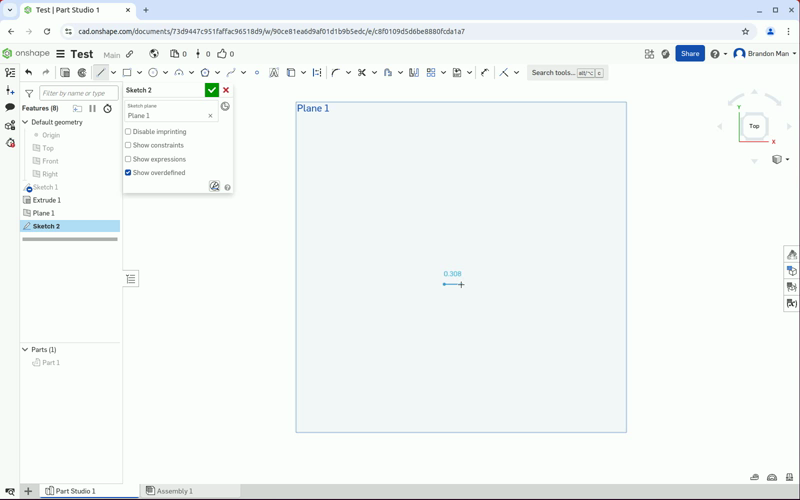
click(461, 284)
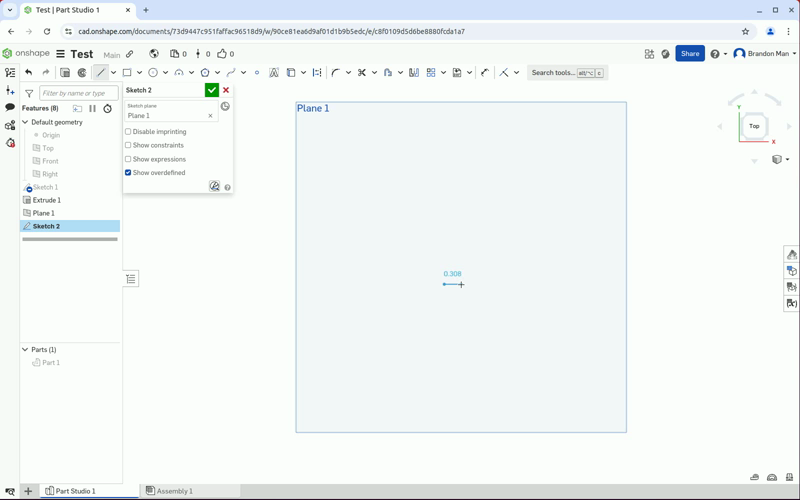
scroll(-6)
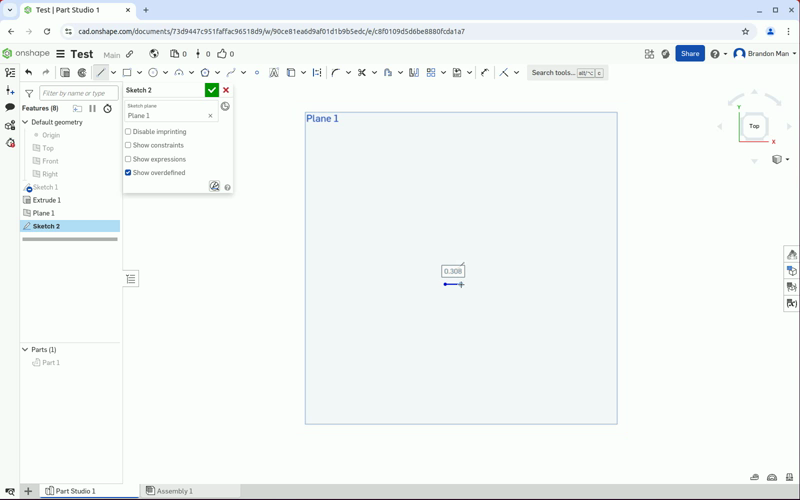
scroll(-6)
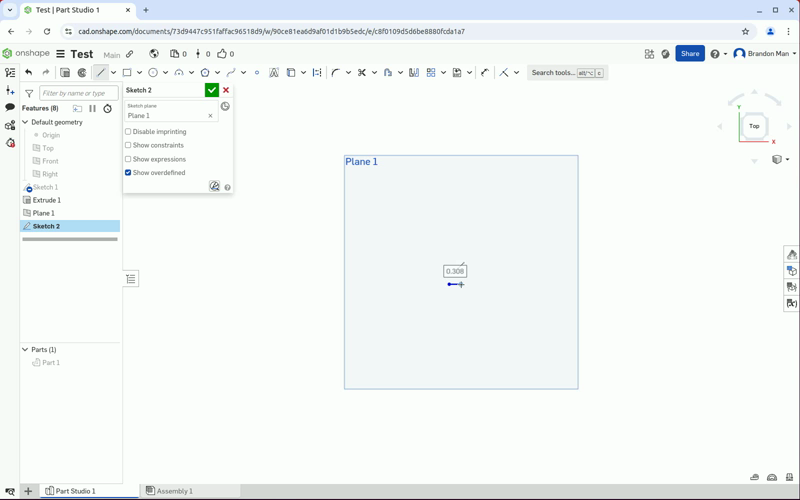
scroll(-6)
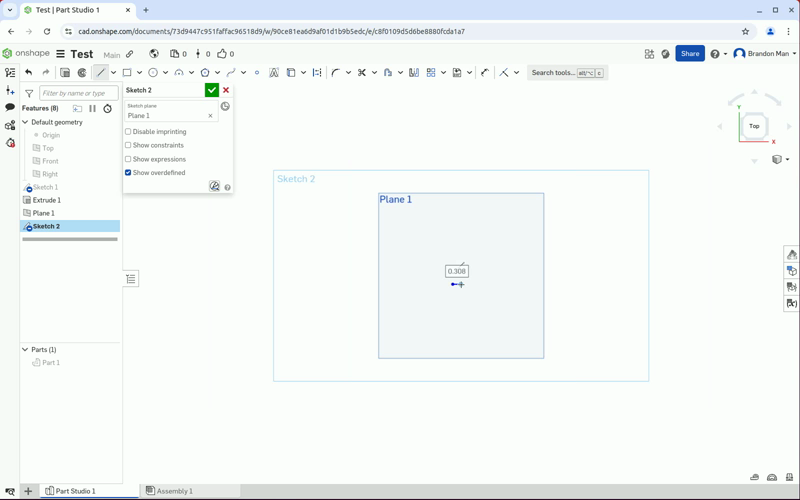
scroll(-6)
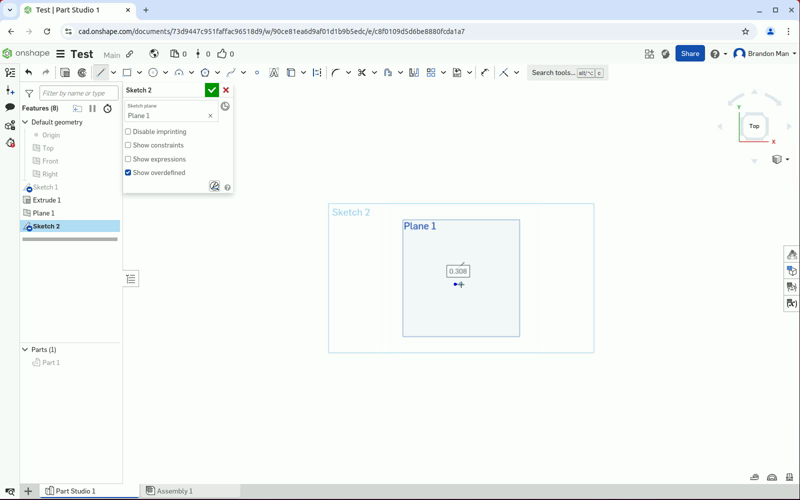
scroll(-6)
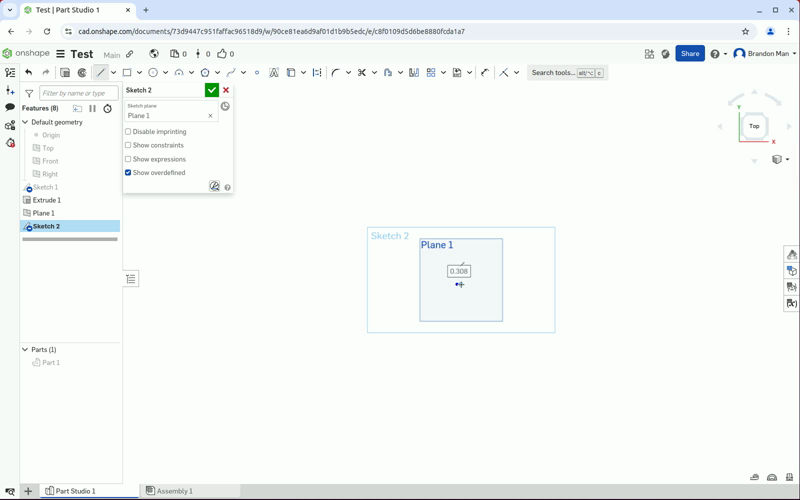
scroll(-6)
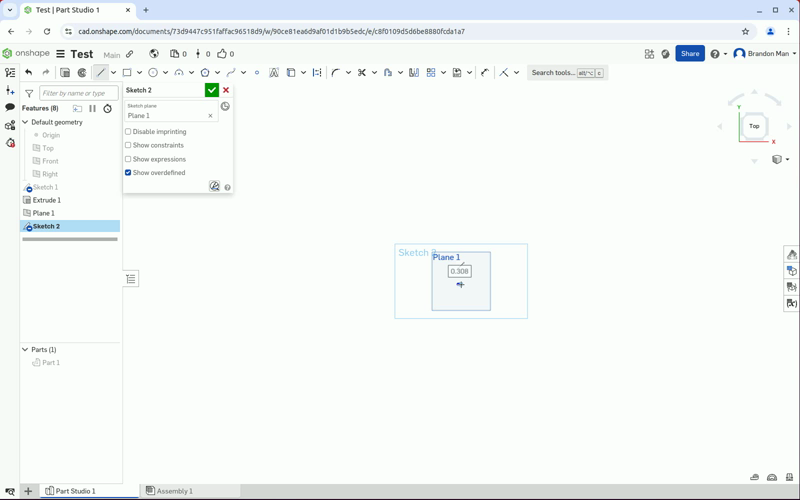
scroll(-6)
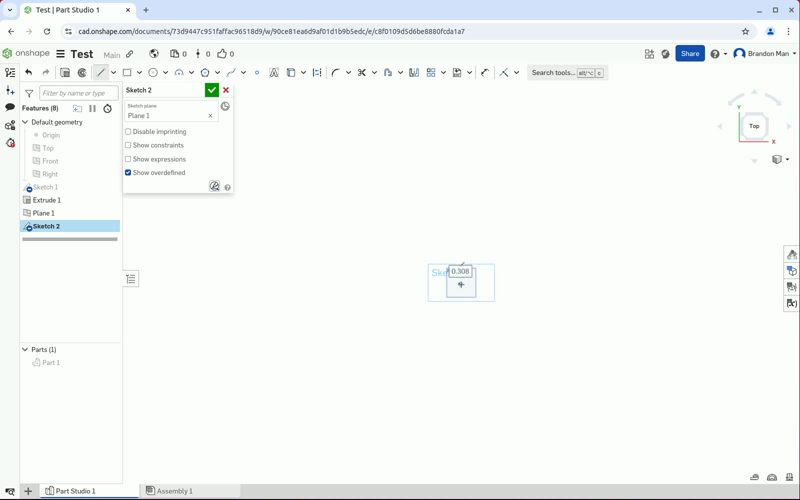
key_up(shift)
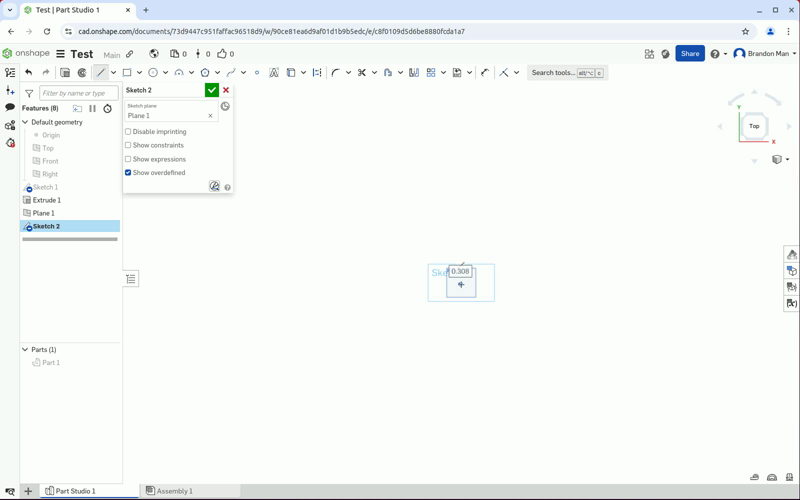
key_down(shift)
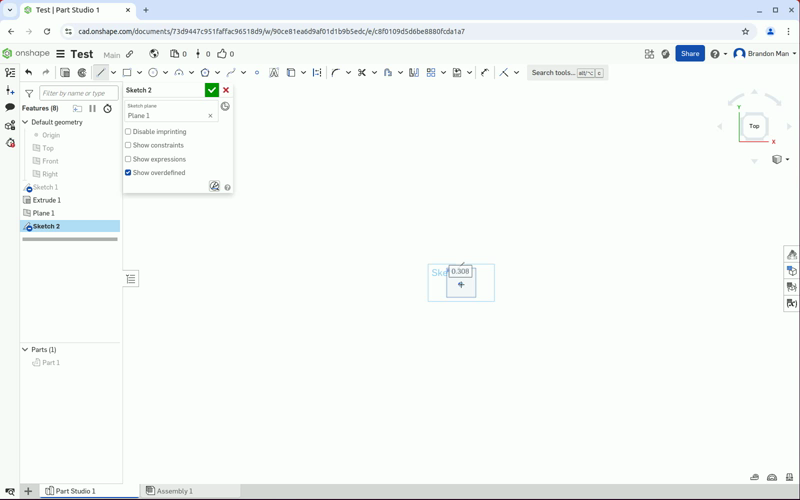
mouse_move(491, 284)
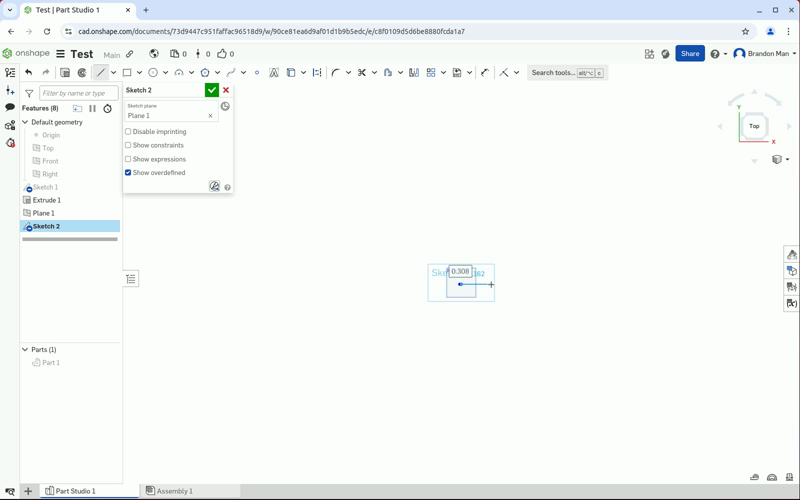
mouse_move(461, 280)
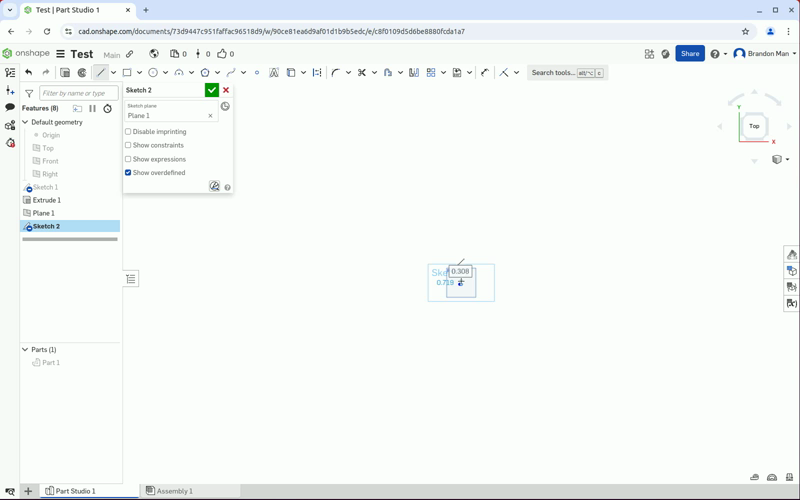
scroll(6)
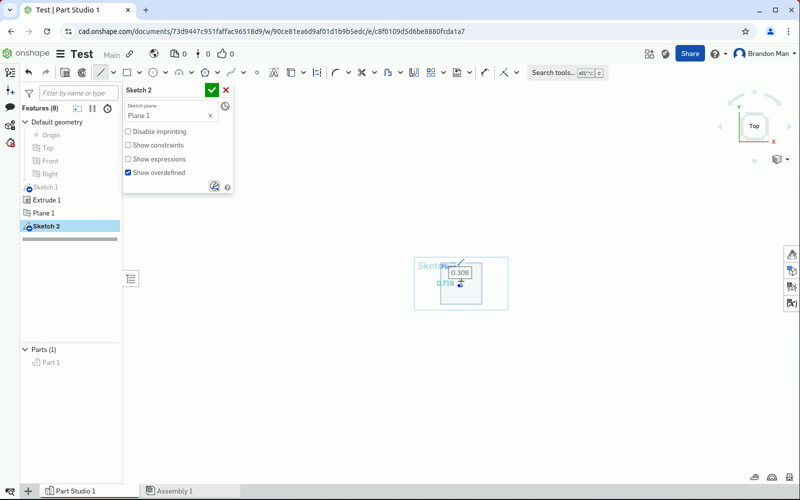
scroll(6)
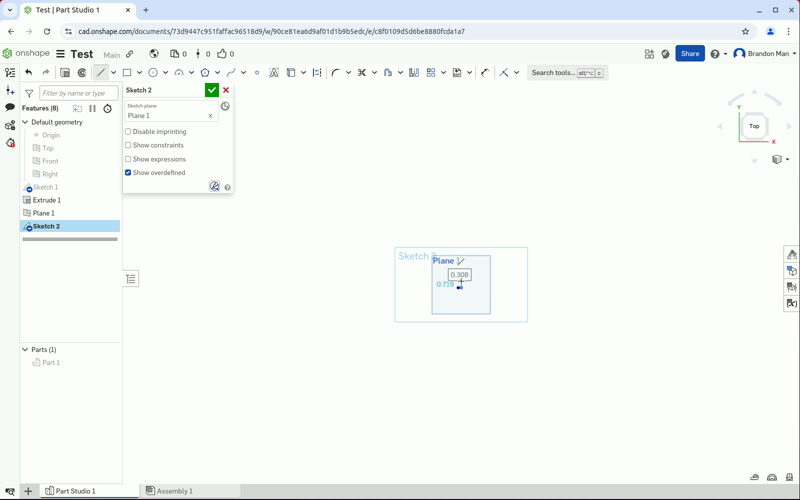
scroll(6)
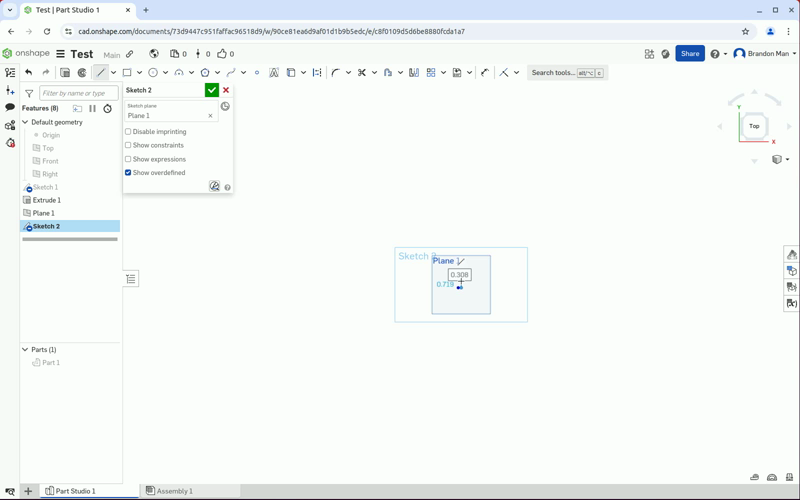
scroll(6)
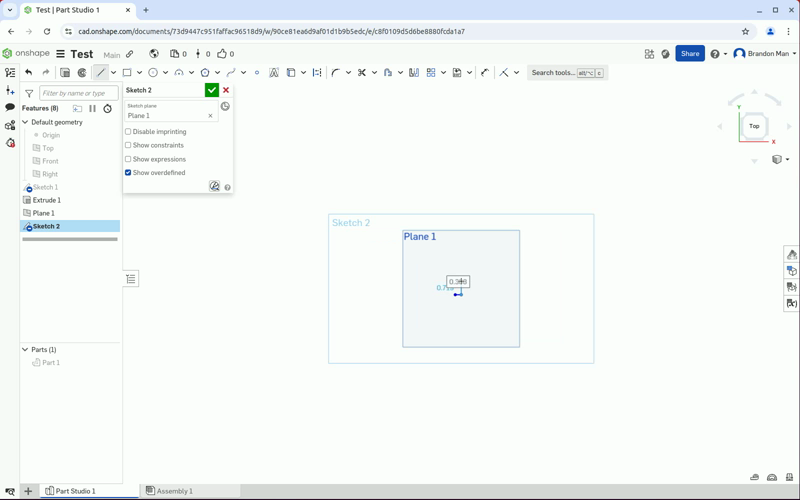
scroll(6)
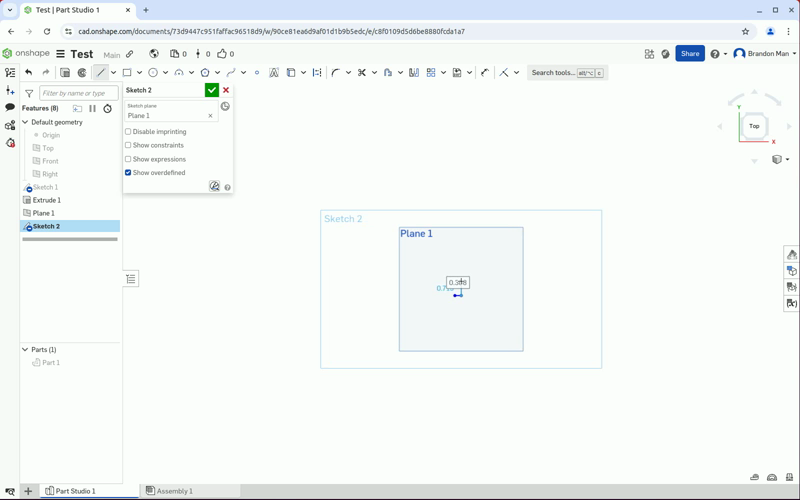
scroll(6)
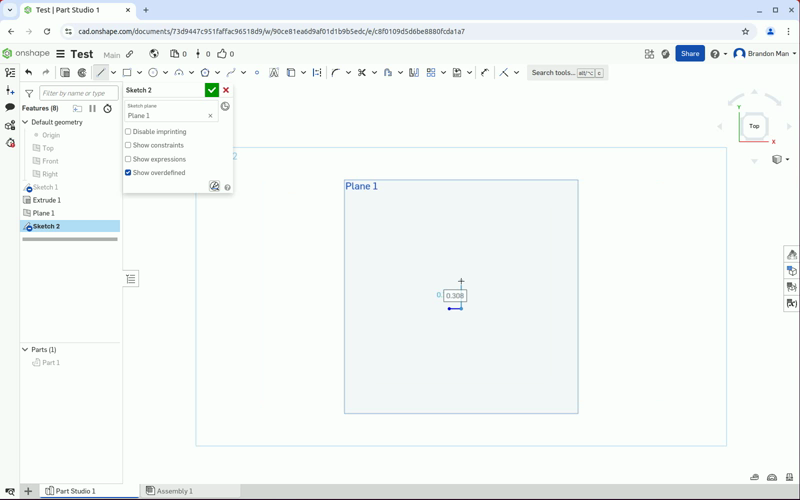
scroll(6)
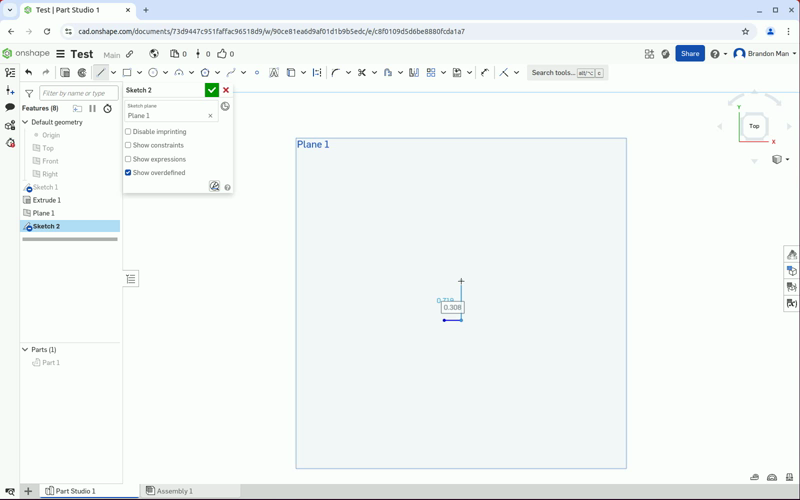
click(461, 280)
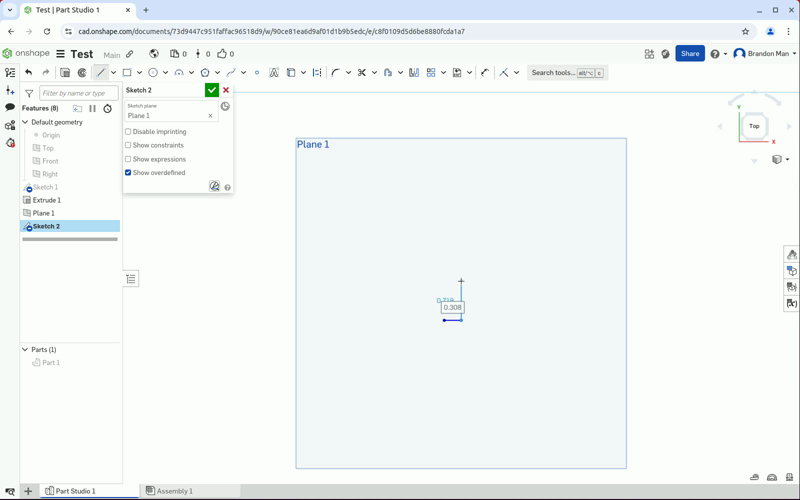
scroll(-6)
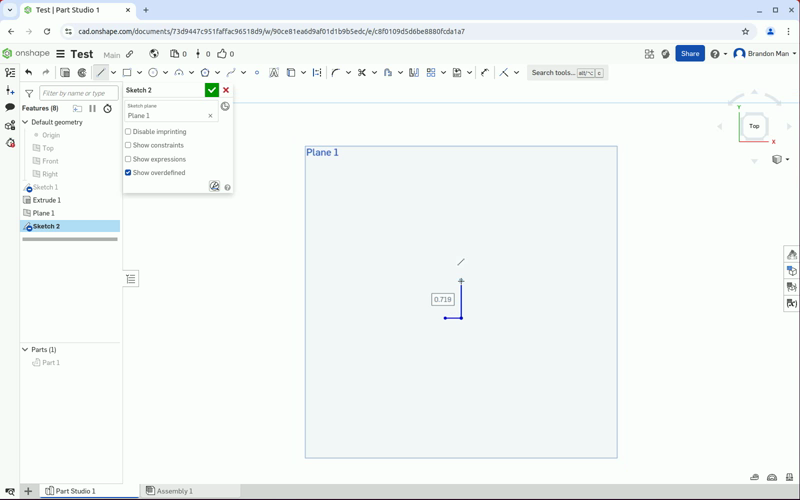
scroll(-6)
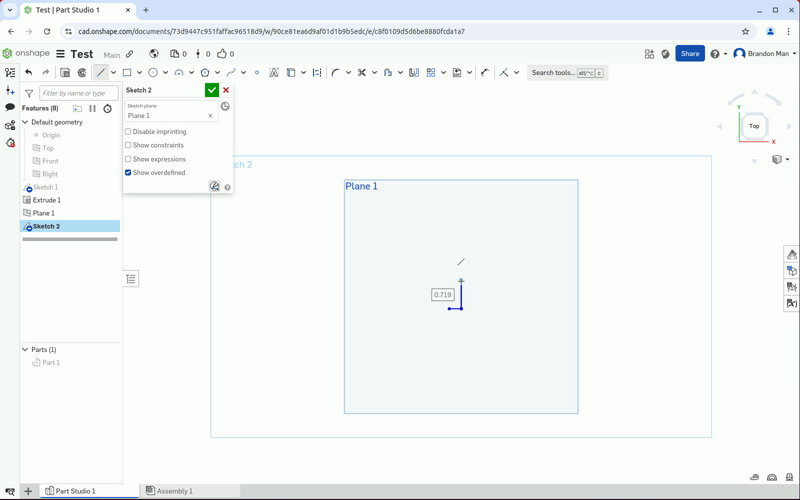
scroll(-6)
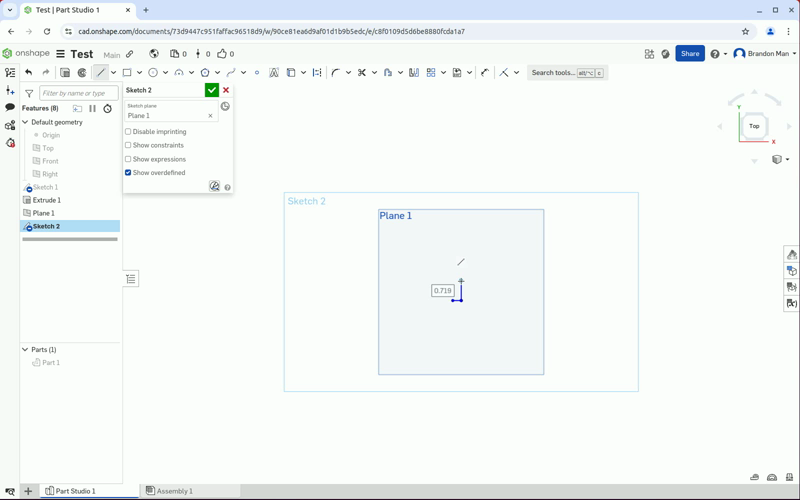
scroll(-6)
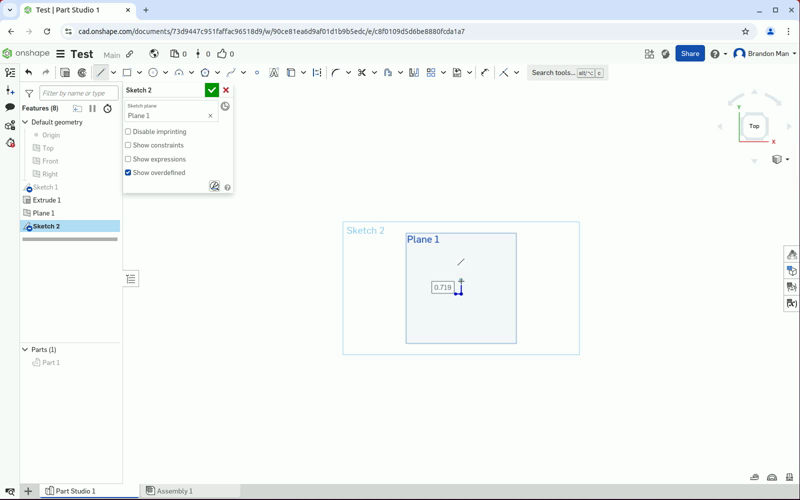
scroll(-6)
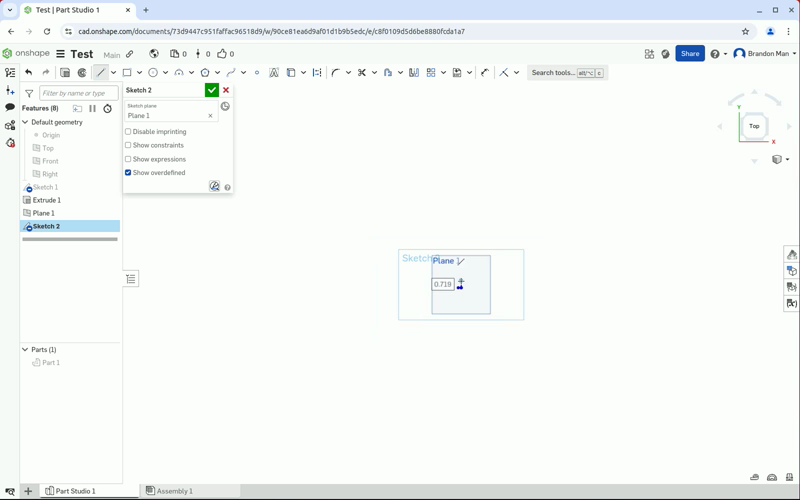
scroll(-6)
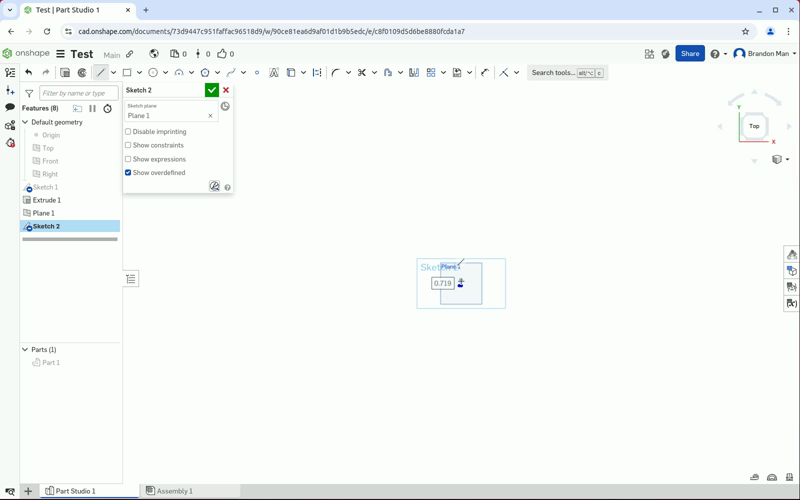
scroll(-6)
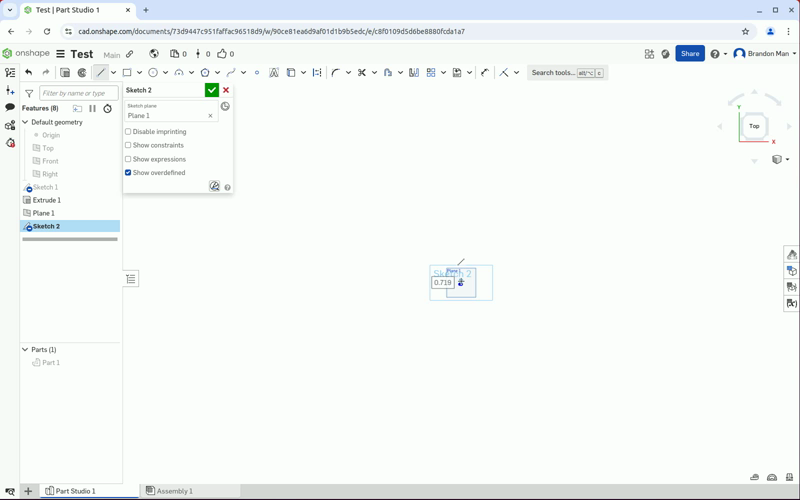
key_up(shift)
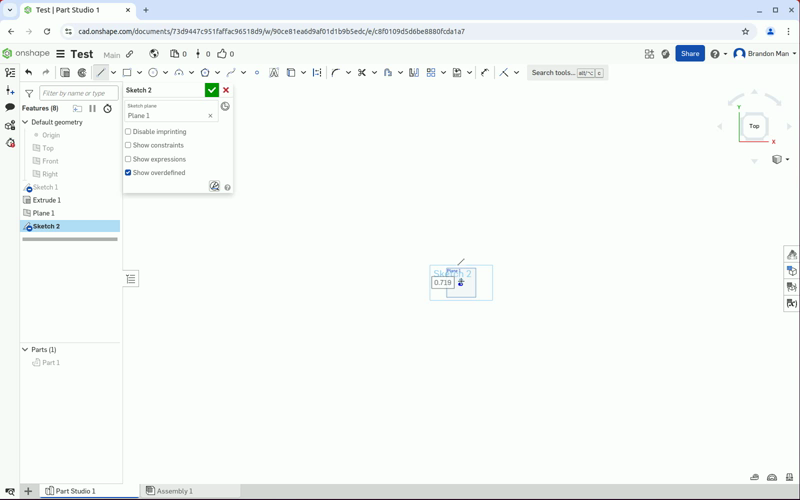
key_down(shift)
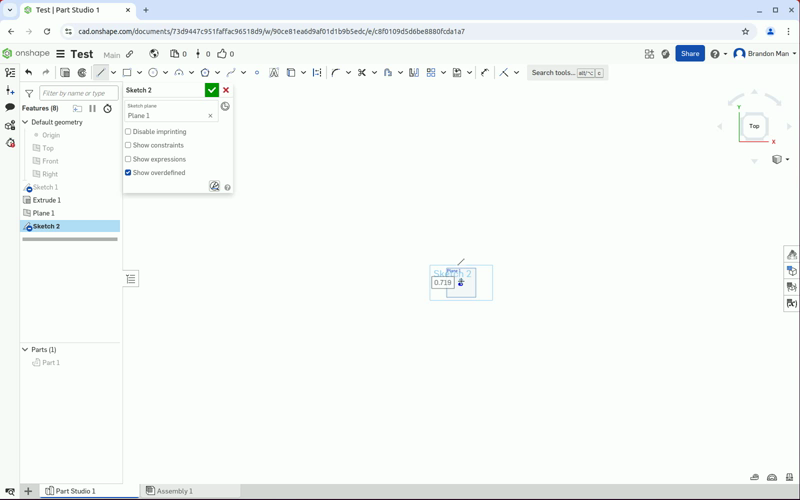
mouse_move(491, 280)
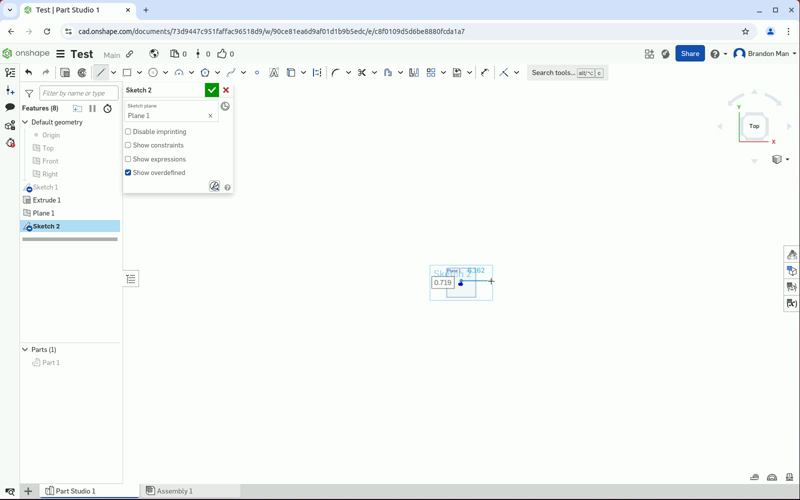
mouse_move(459, 280)
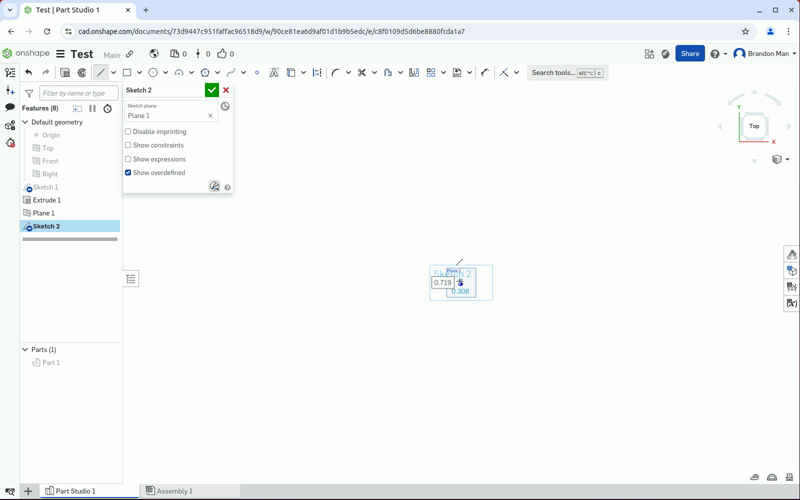
scroll(6)
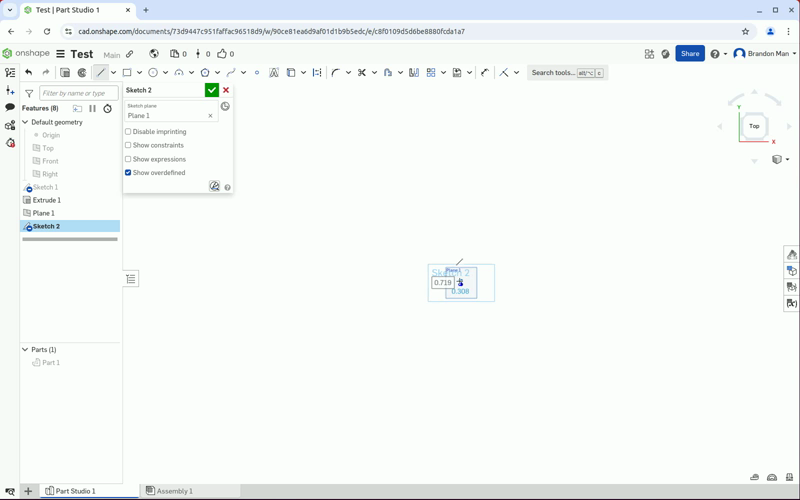
scroll(6)
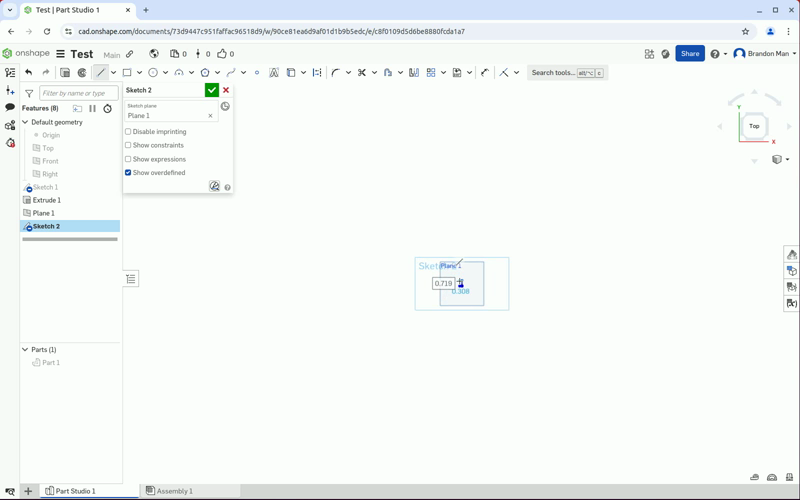
scroll(6)
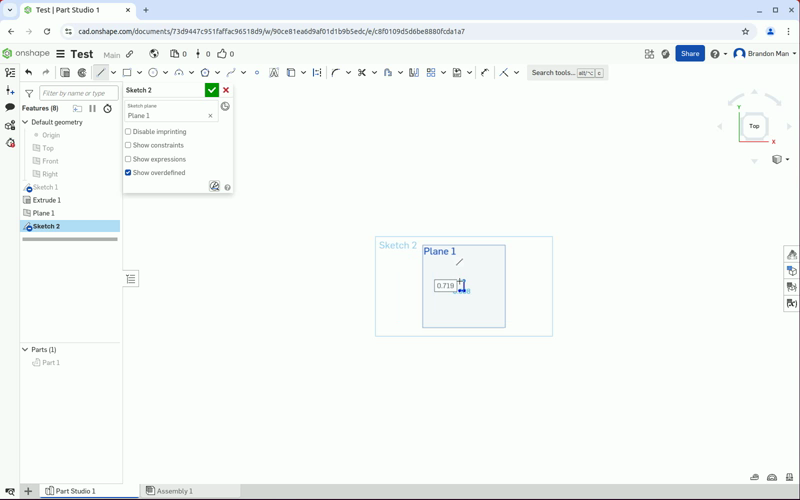
scroll(6)
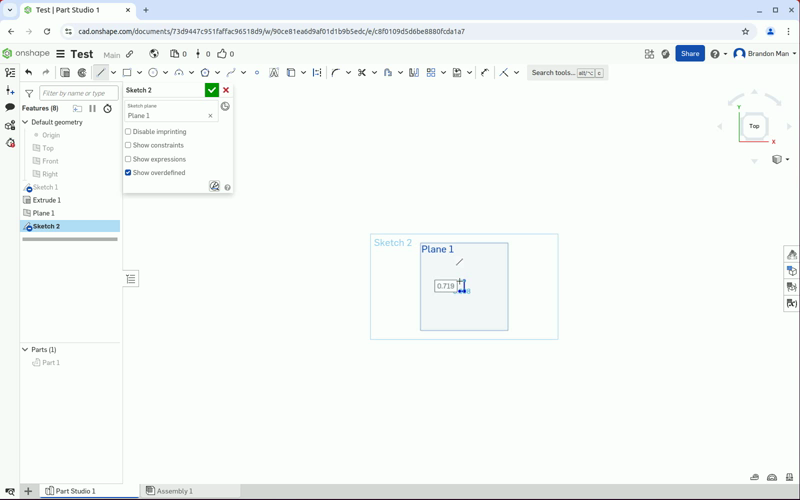
scroll(6)
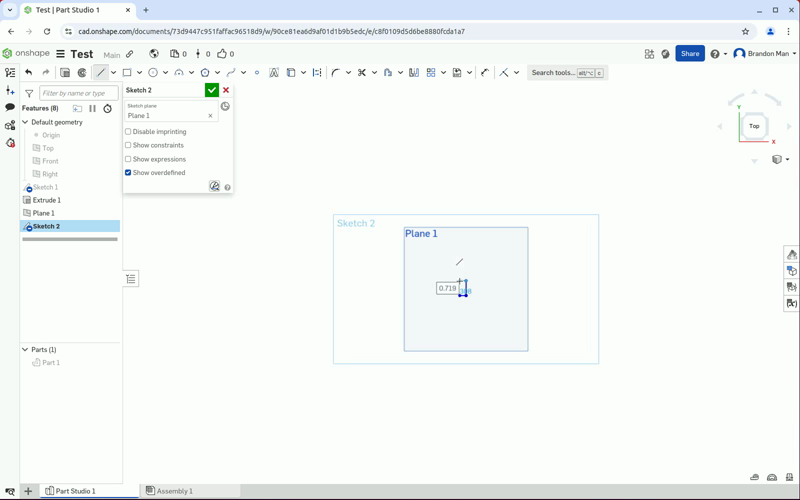
scroll(6)
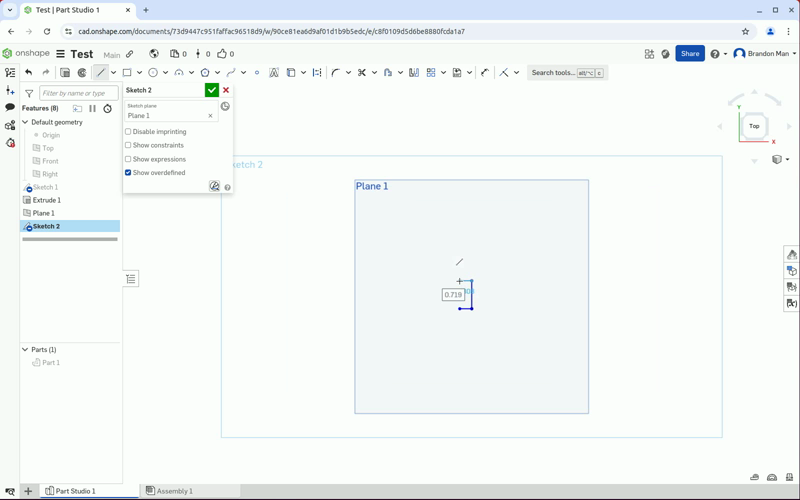
scroll(6)
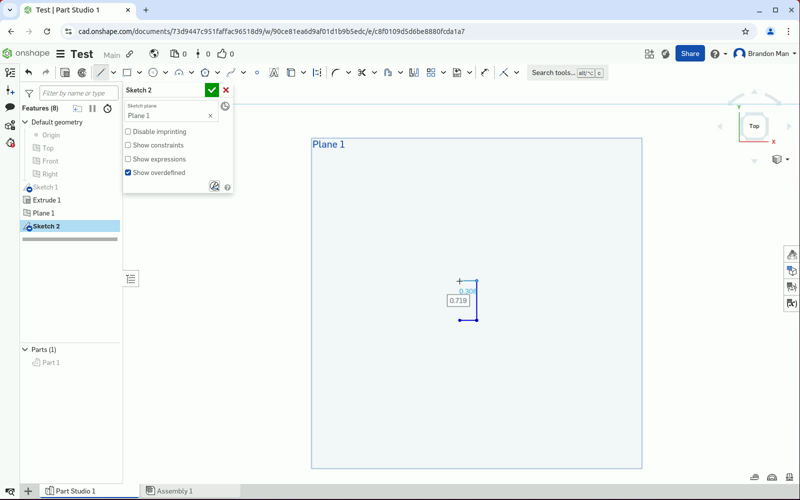
click(459, 280)
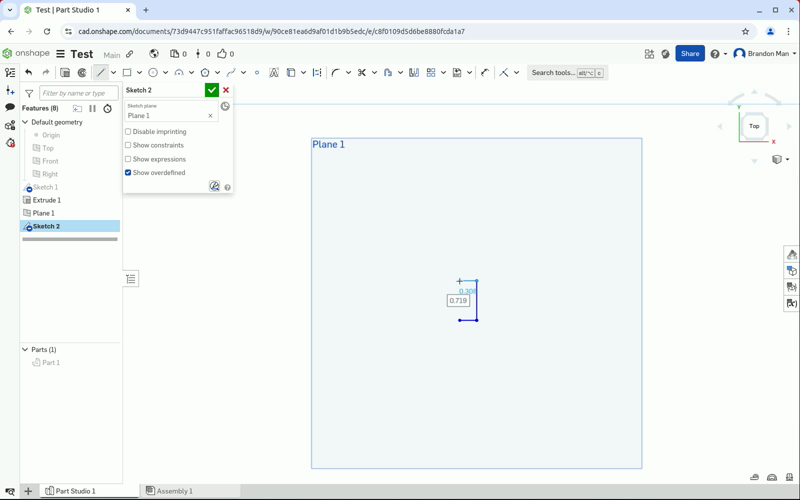
scroll(-6)
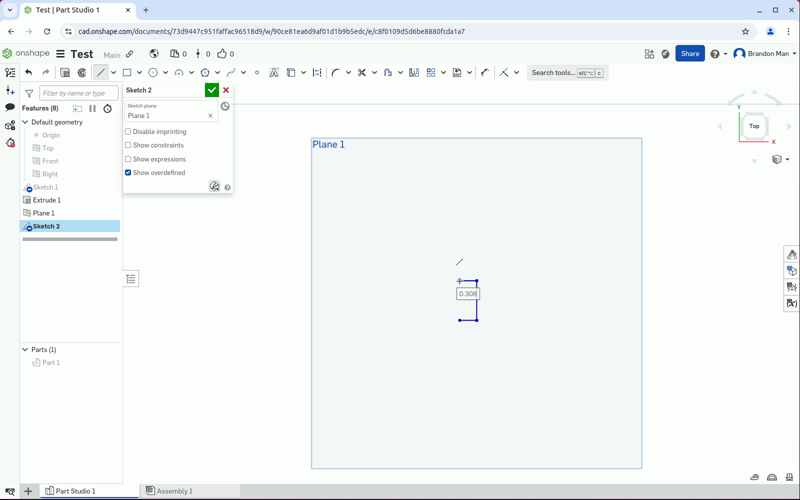
scroll(-6)
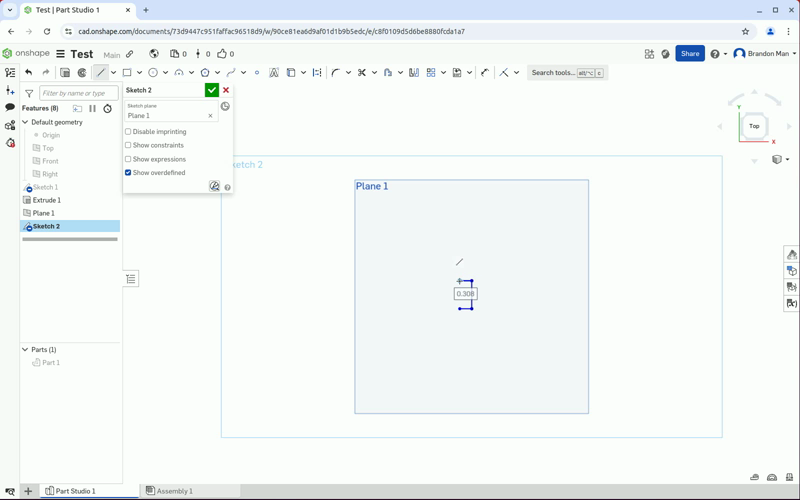
scroll(-6)
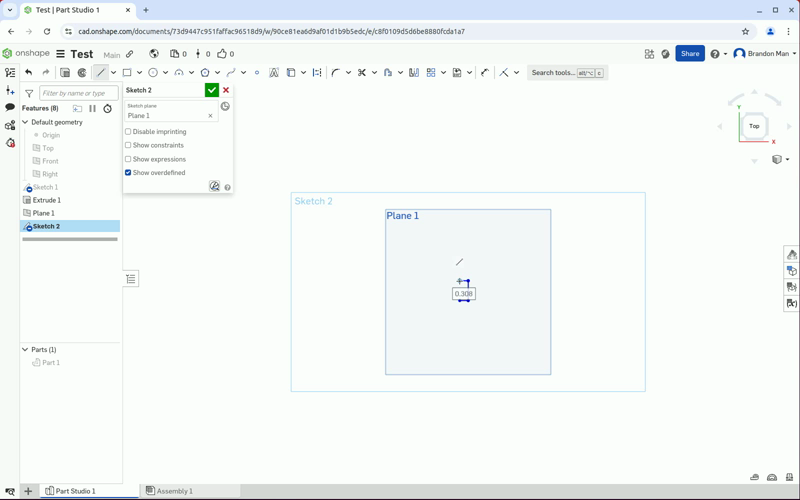
scroll(-6)
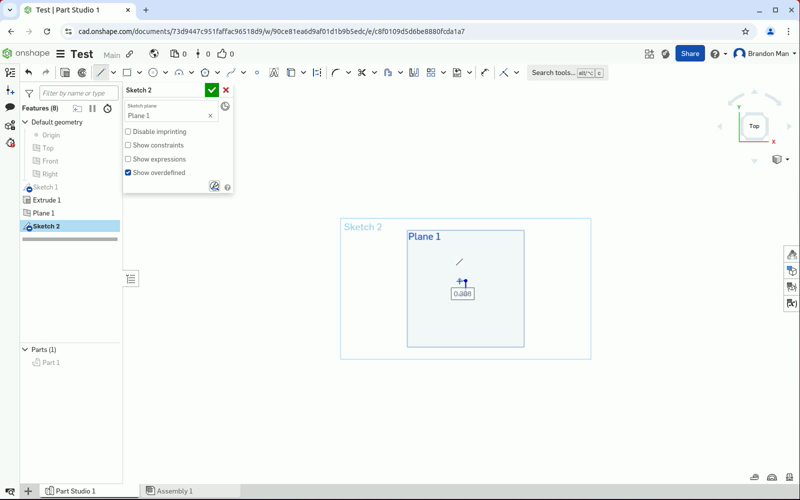
scroll(-6)
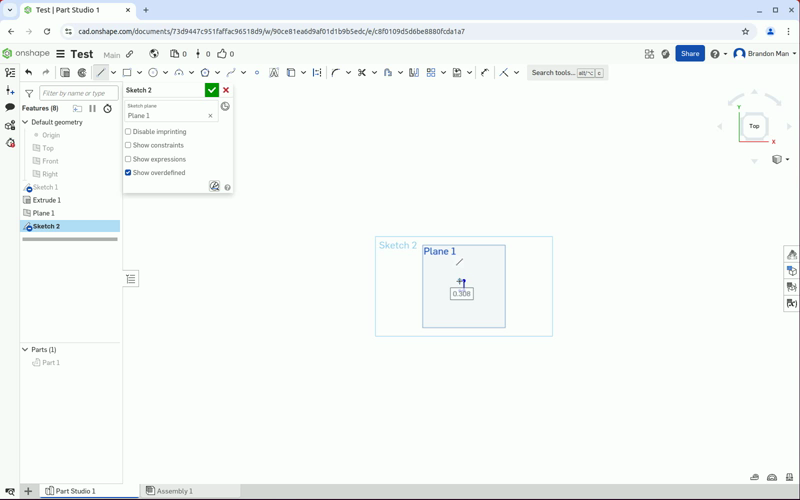
scroll(-6)
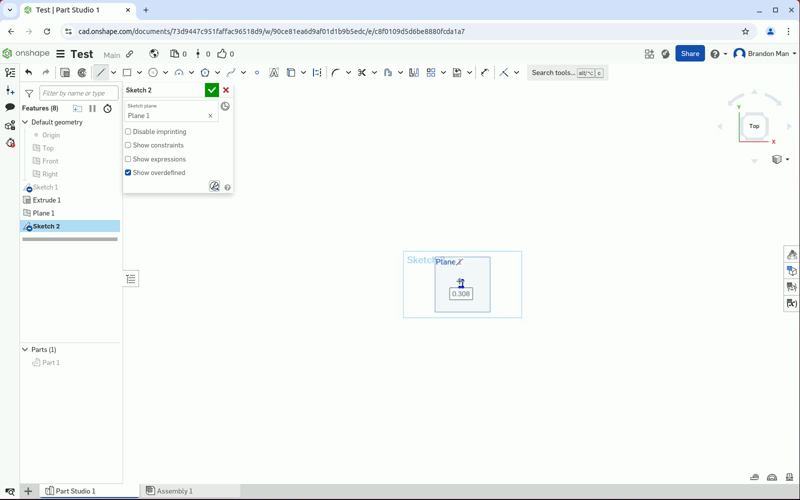
scroll(-6)
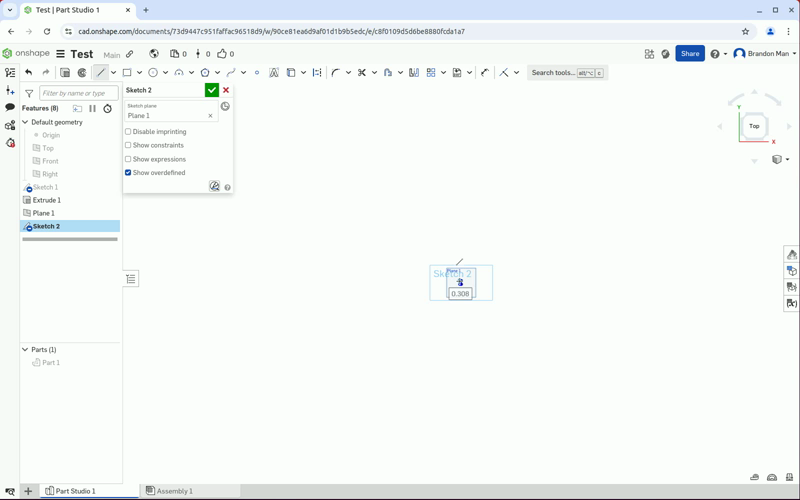
key_up(shift)
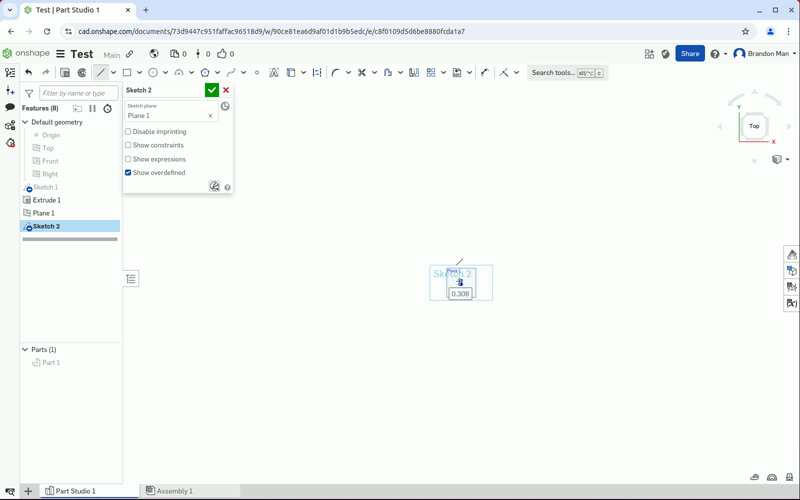
mouse_move(489, 280)
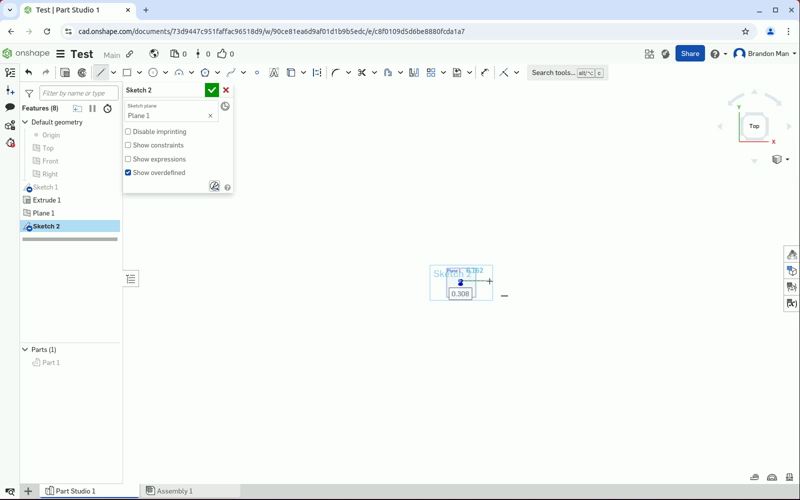
key_down(shift)
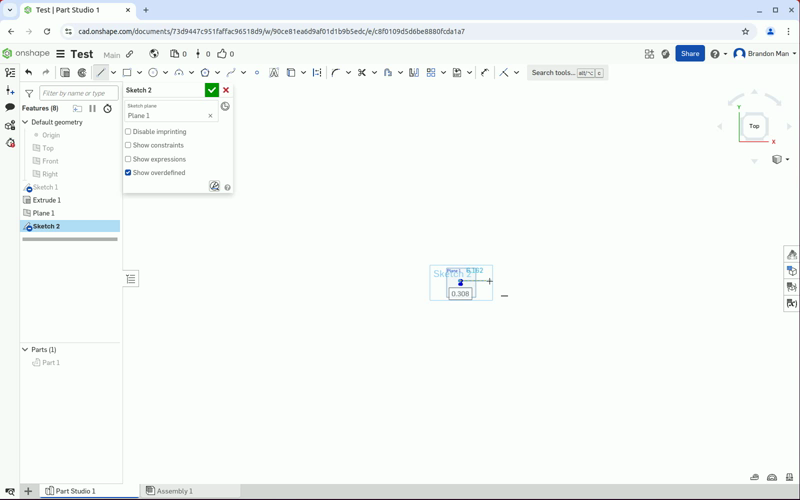
mouse_move(459, 284)
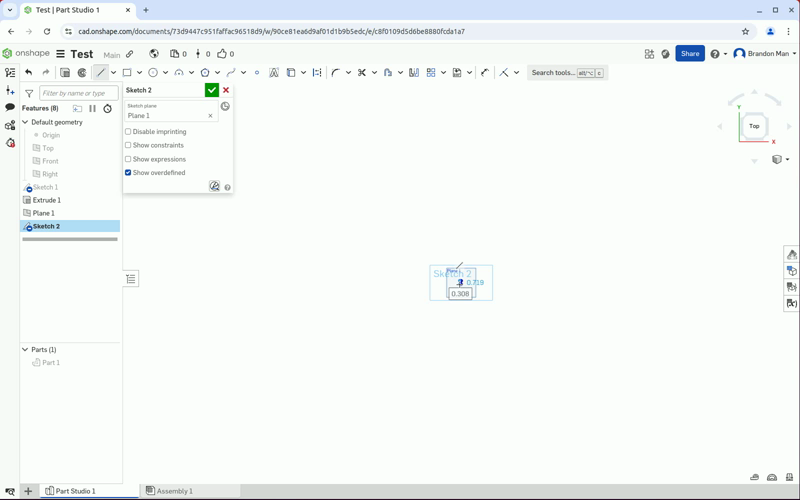
scroll(6)
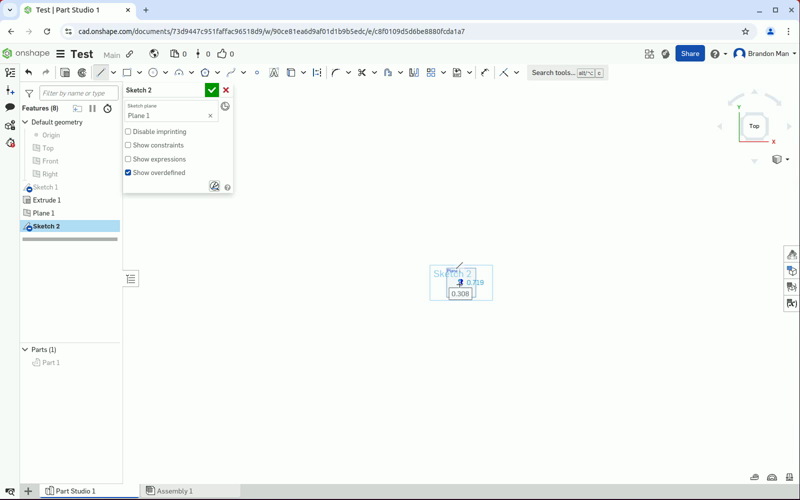
scroll(6)
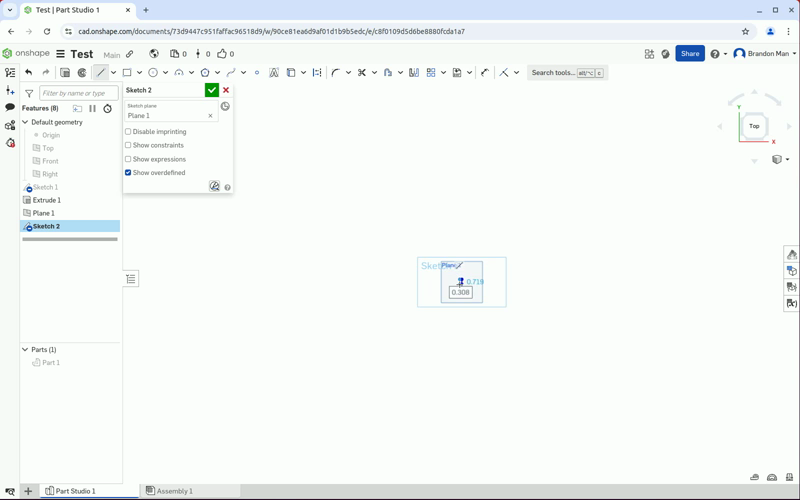
scroll(6)
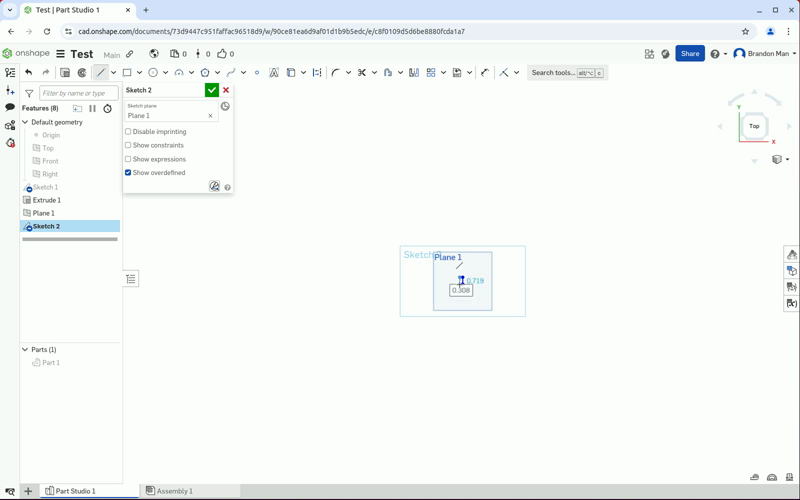
scroll(6)
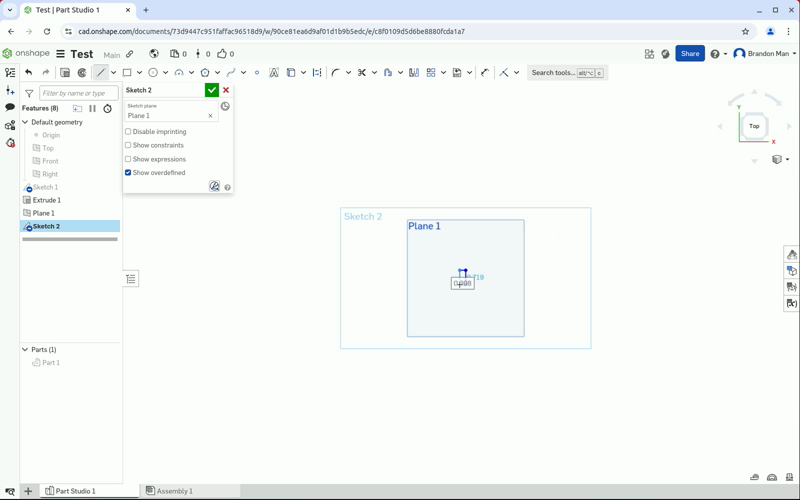
scroll(6)
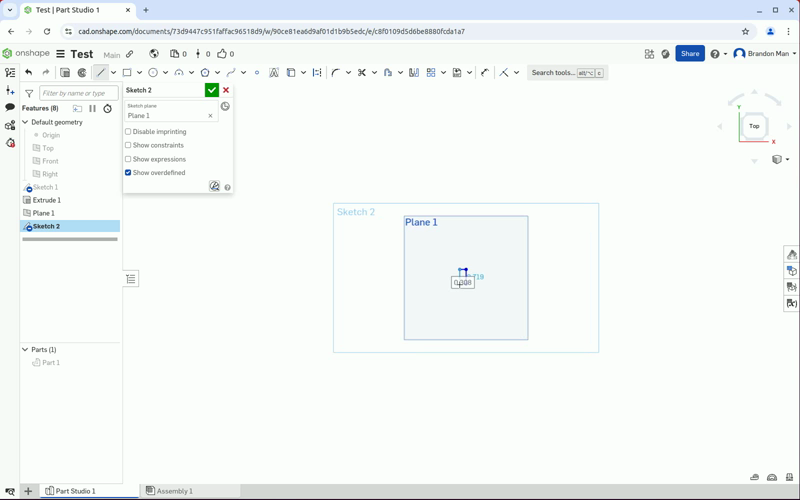
scroll(6)
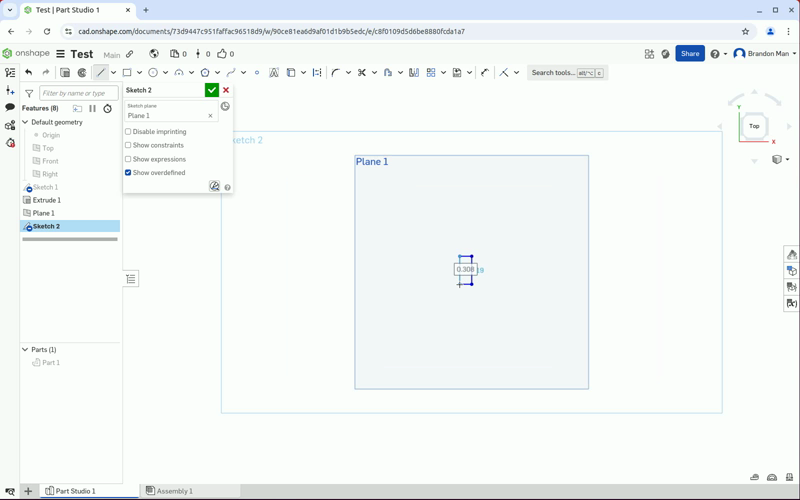
scroll(6)
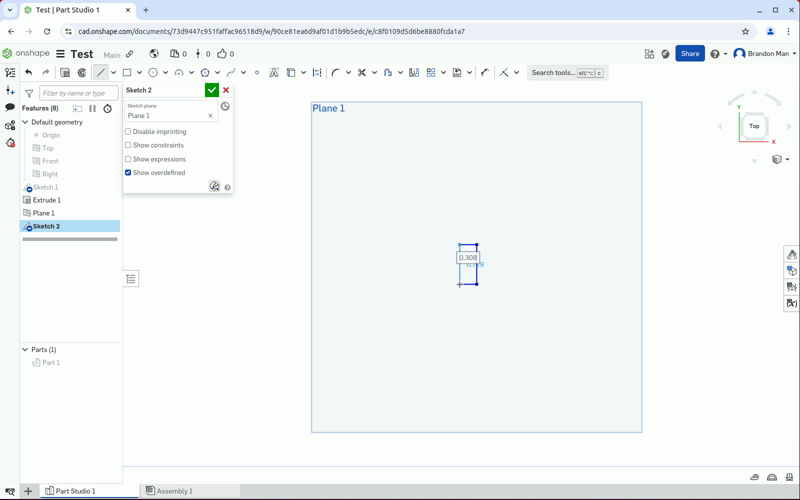
key_up(shift)
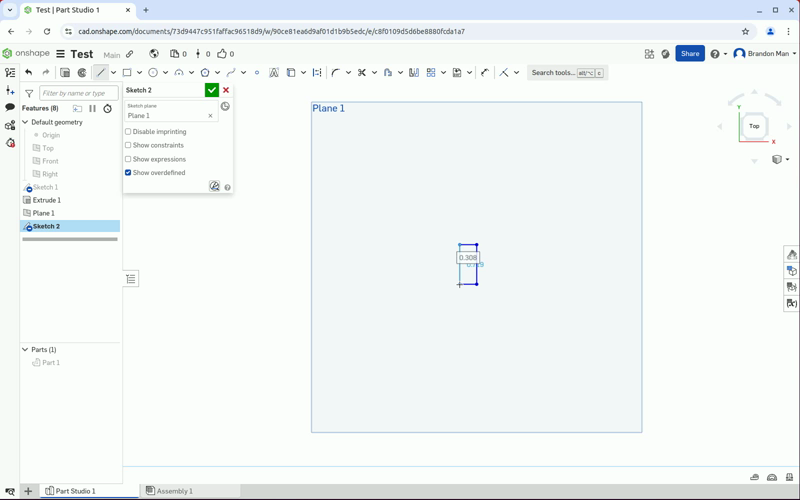
click(459, 284)
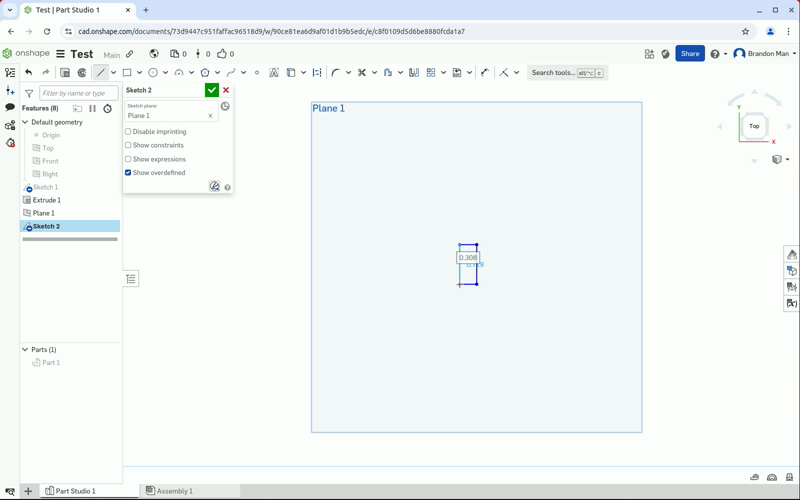
scroll(-6)
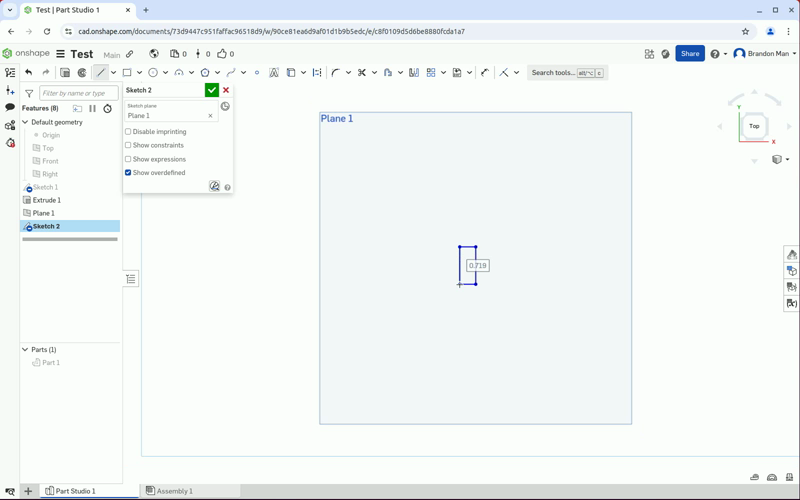
scroll(-6)
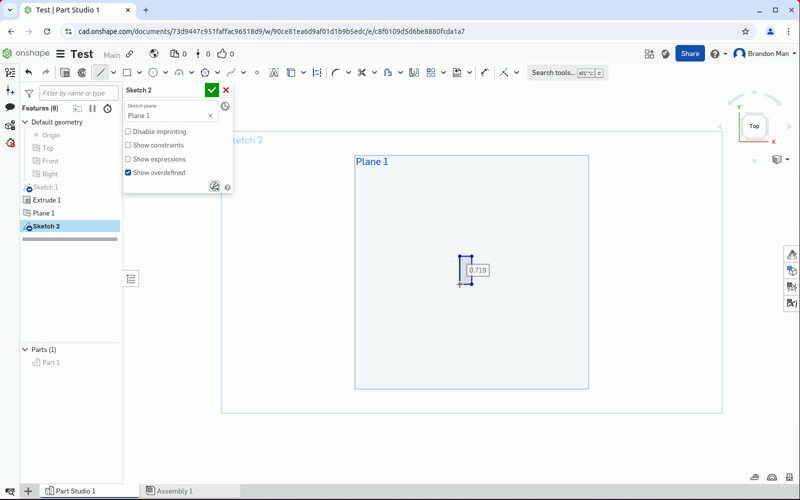
scroll(-6)
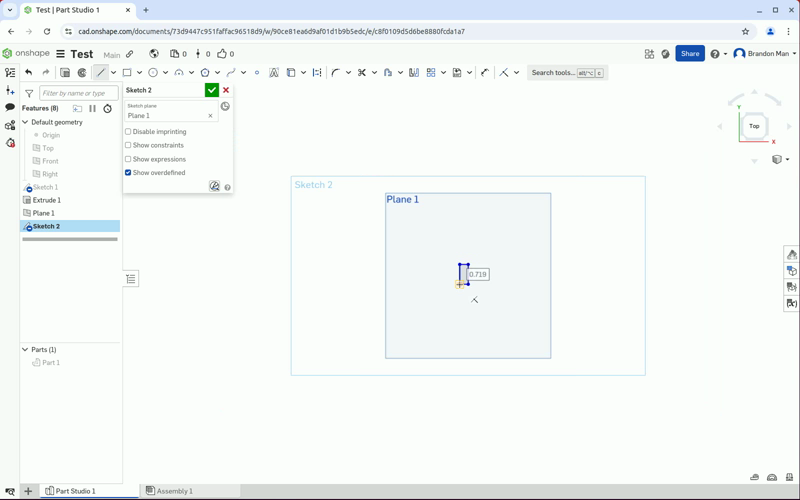
scroll(-6)
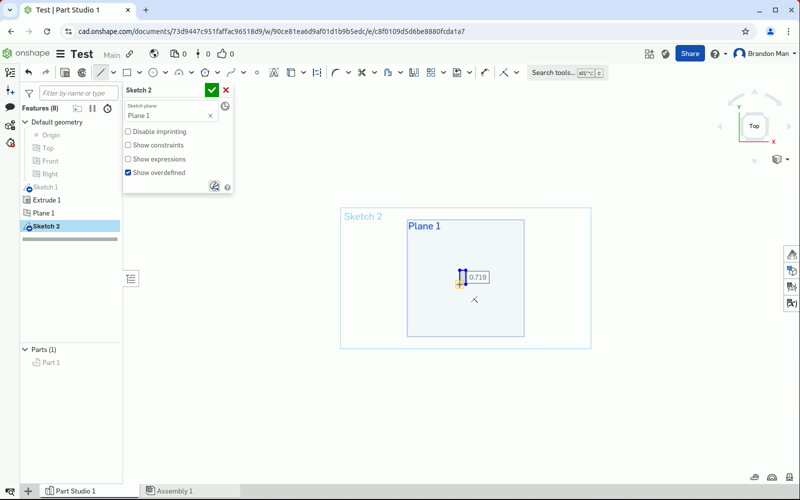
scroll(-6)
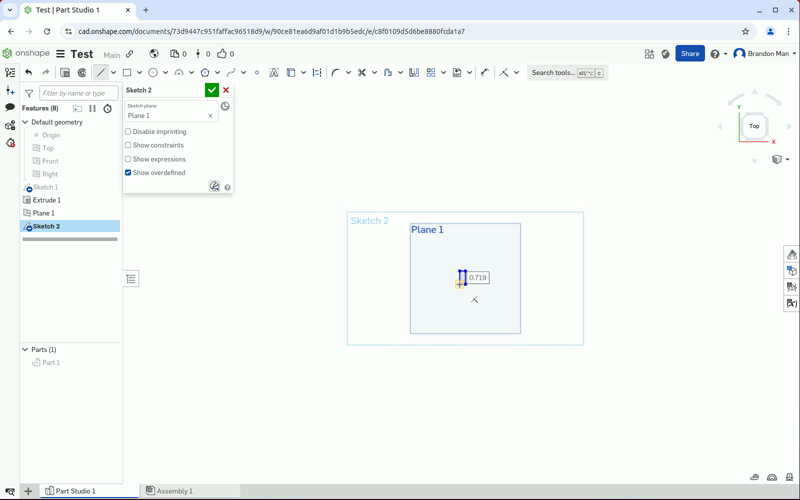
scroll(-6)
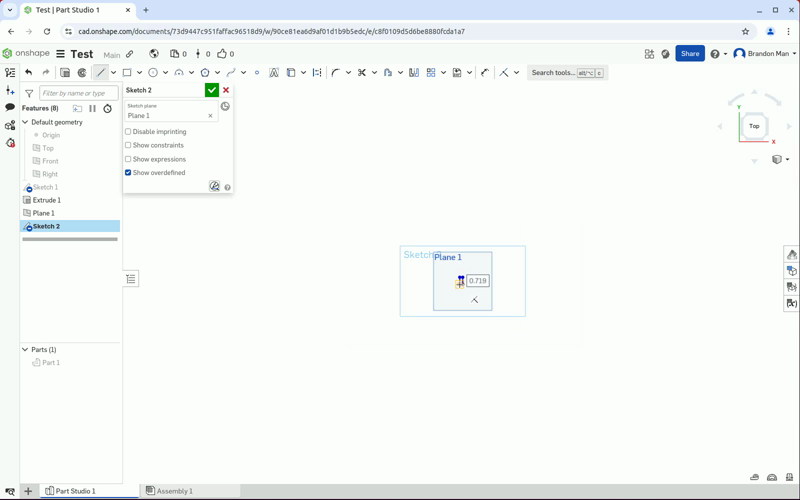
scroll(-6)
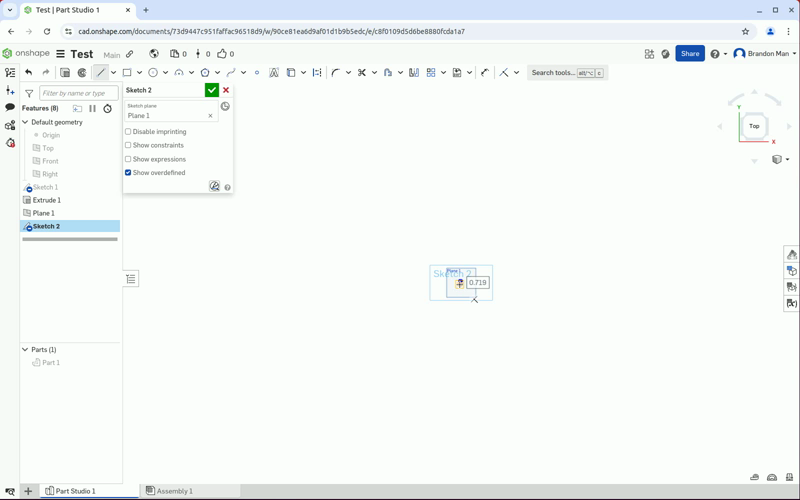
key(esc)
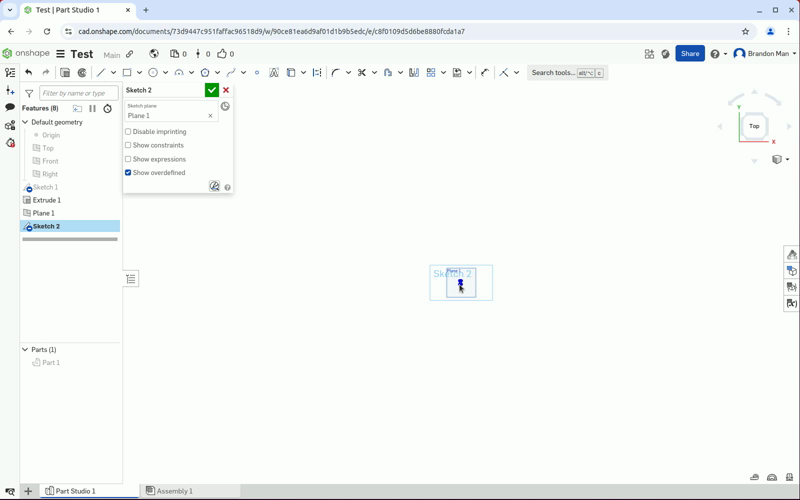
mouse_move(459, 282)
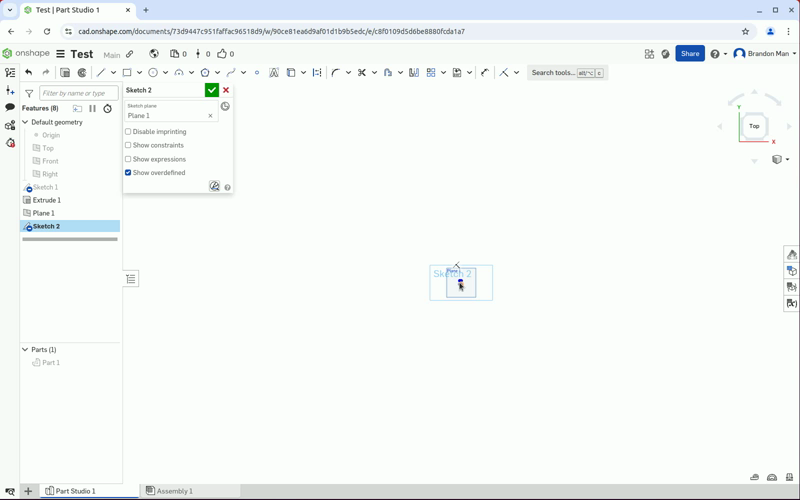
scroll(6)
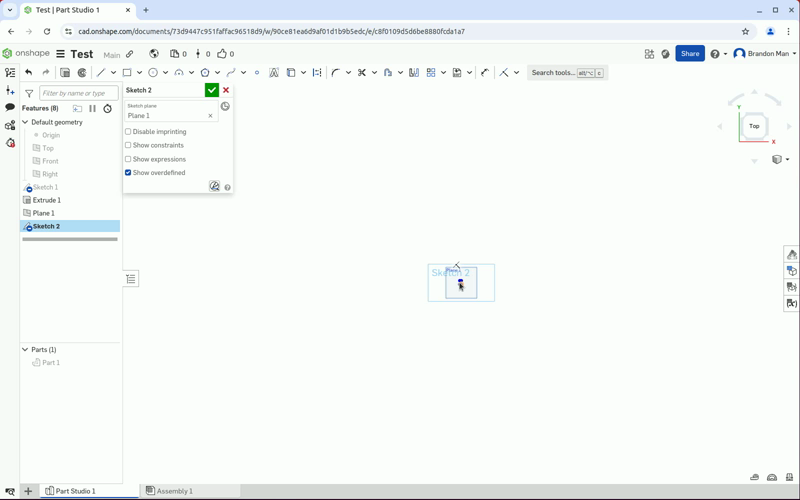
scroll(6)
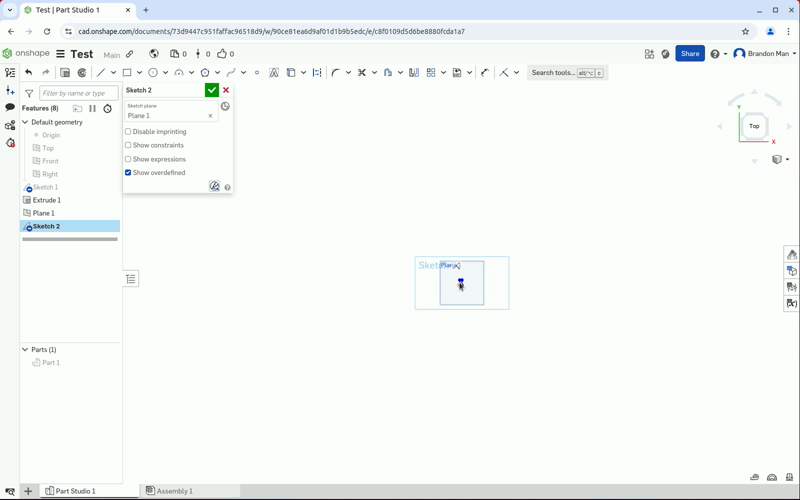
scroll(6)
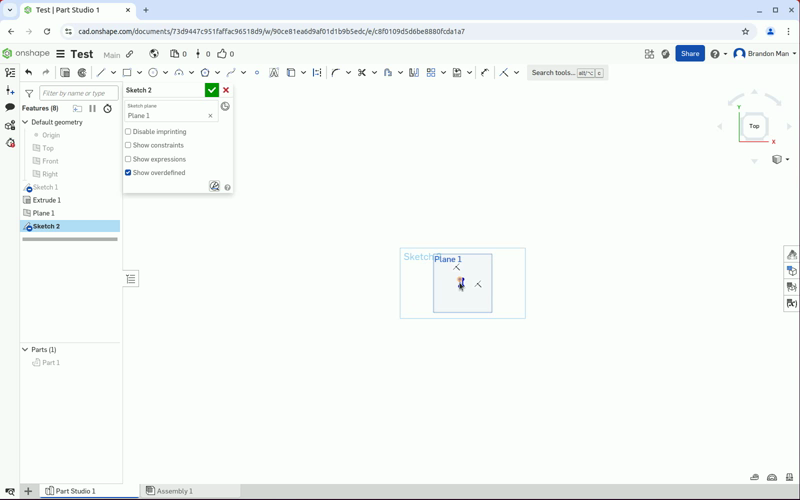
scroll(6)
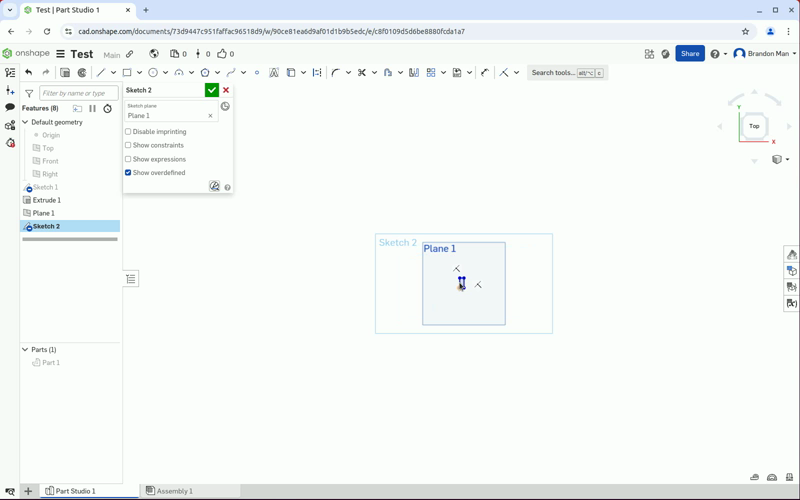
scroll(6)
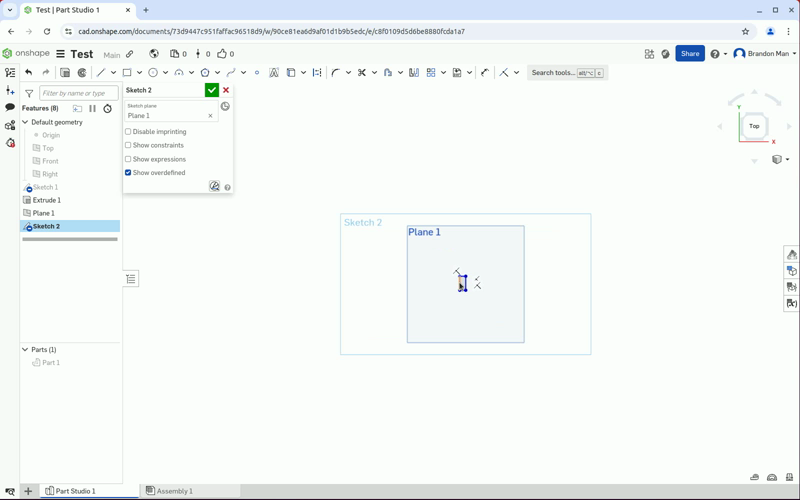
scroll(6)
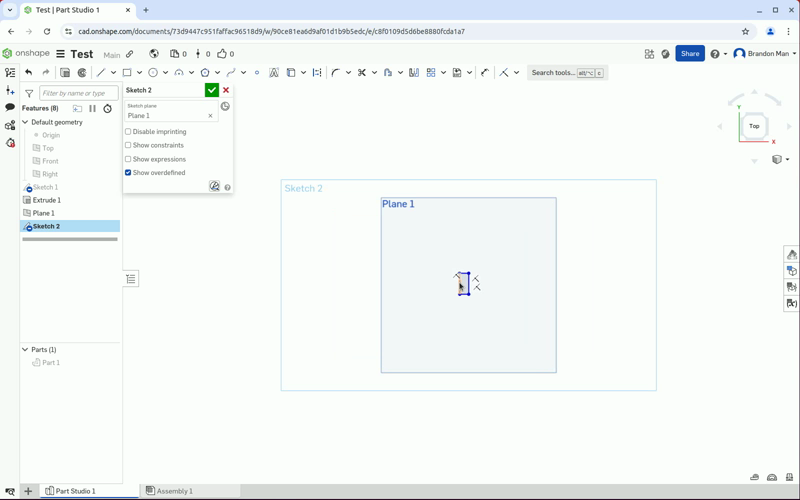
scroll(6)
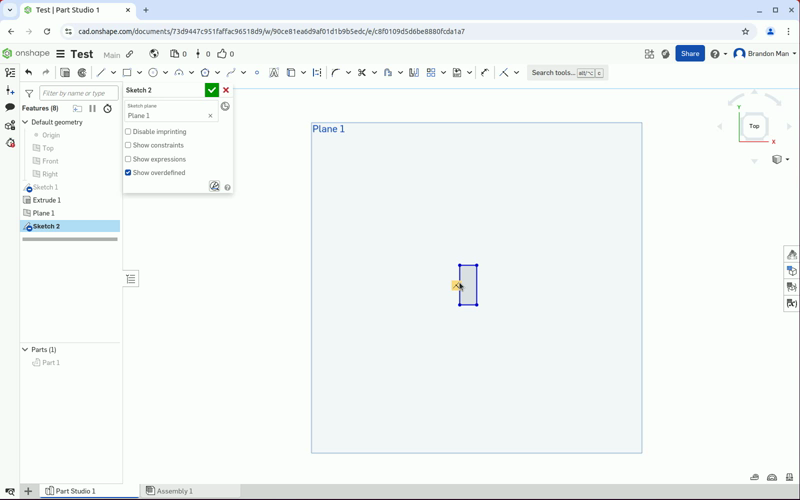
click(459, 282)
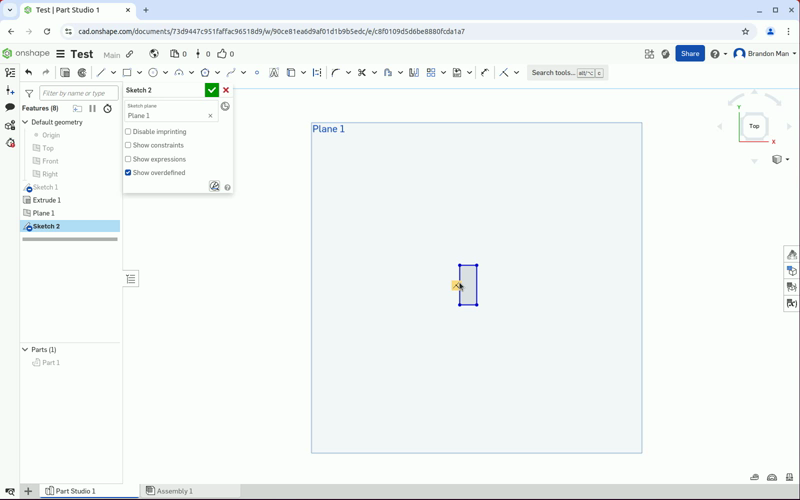
scroll(-6)
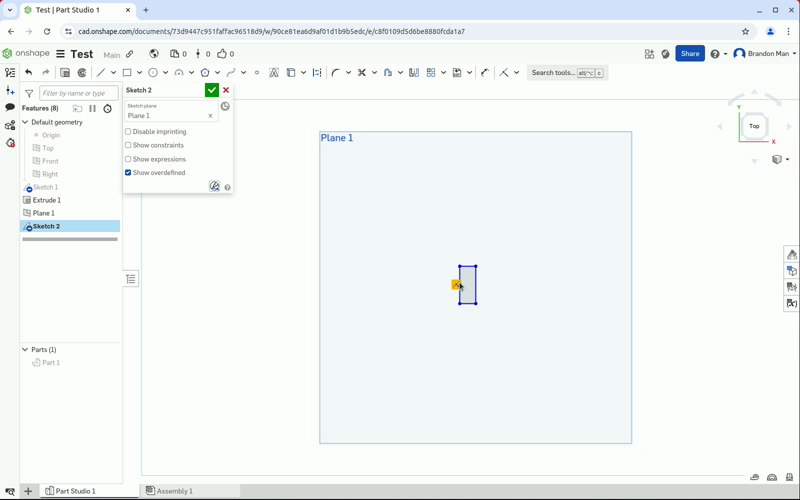
scroll(-6)
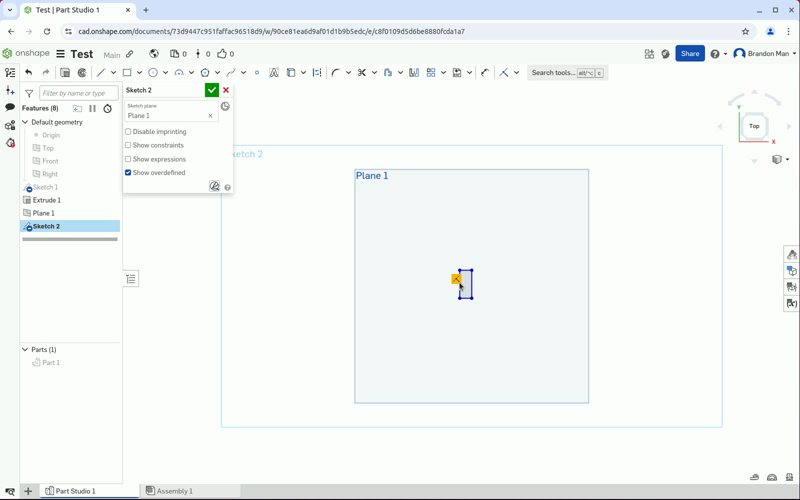
scroll(-6)
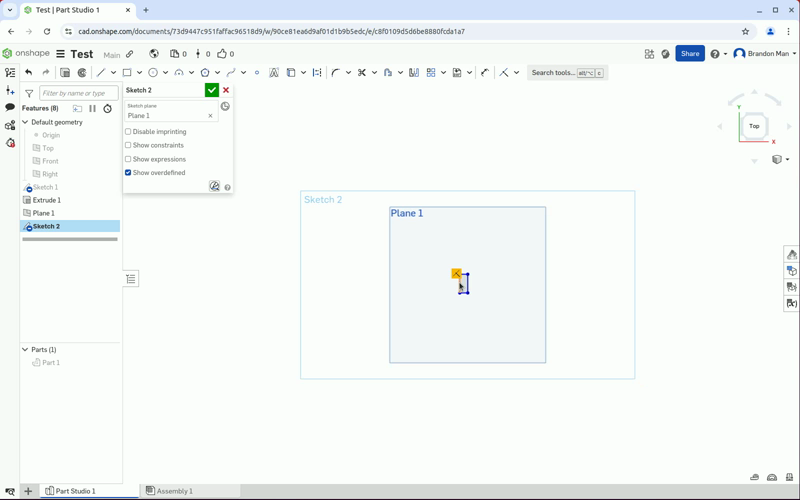
scroll(-6)
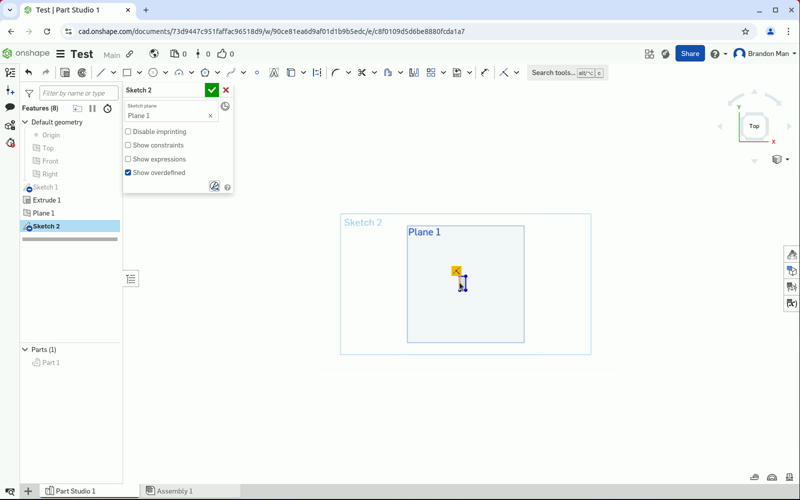
scroll(-6)
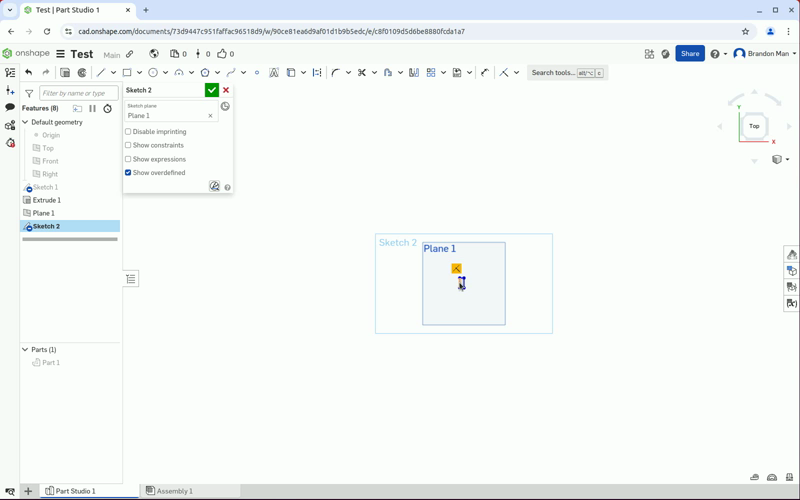
scroll(-6)
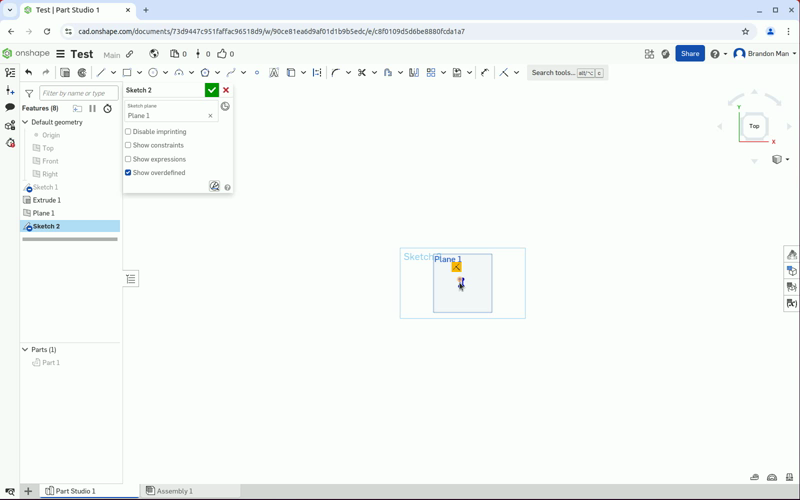
scroll(-6)
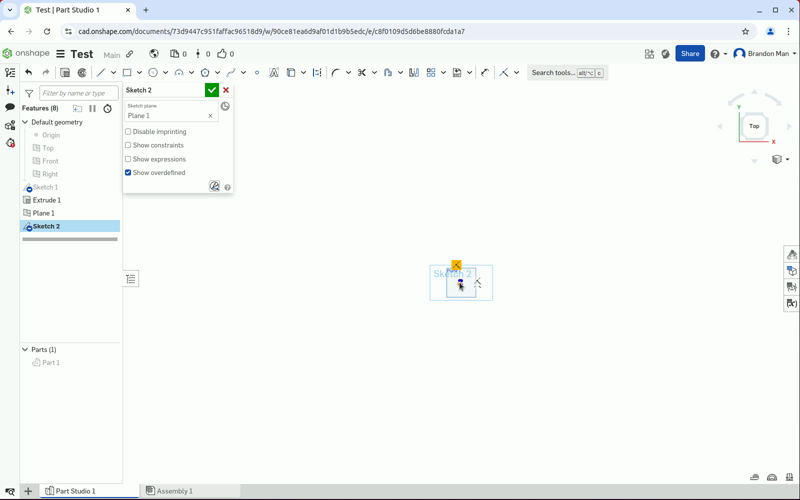
mouse_move(73, 352)
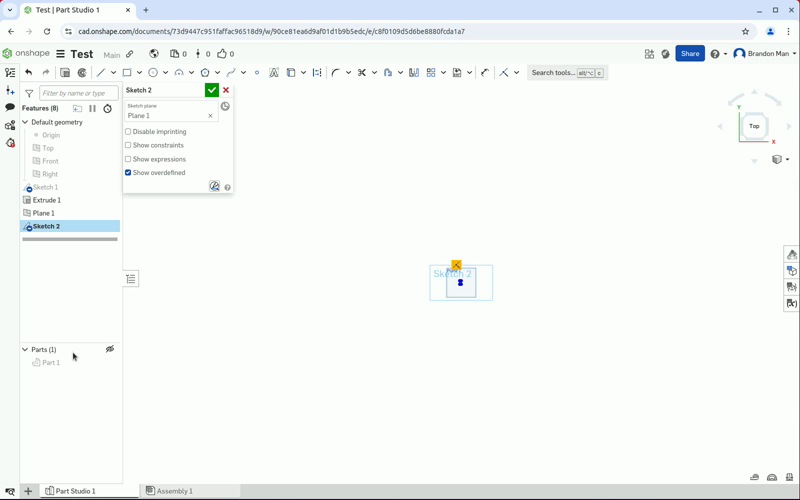
key(shift+y)
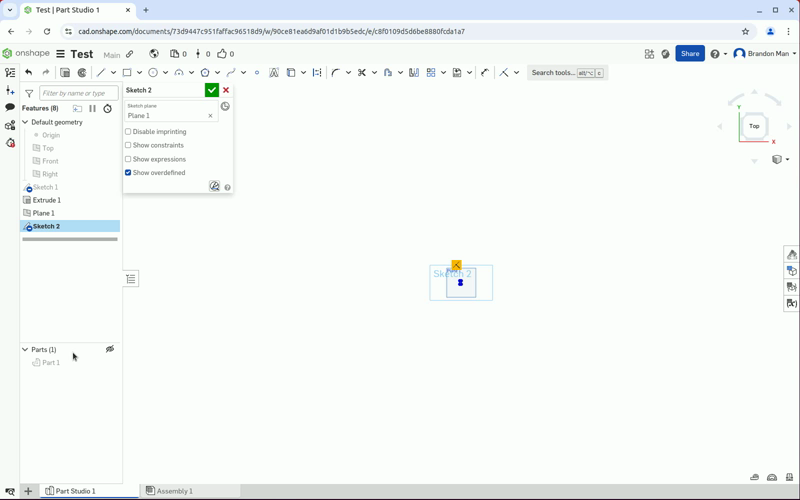
key(shift+e)
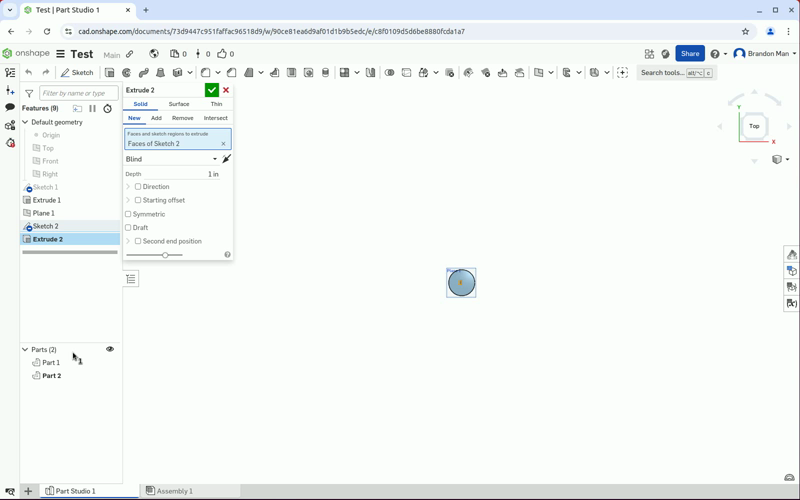
mouse_move(143, 106)
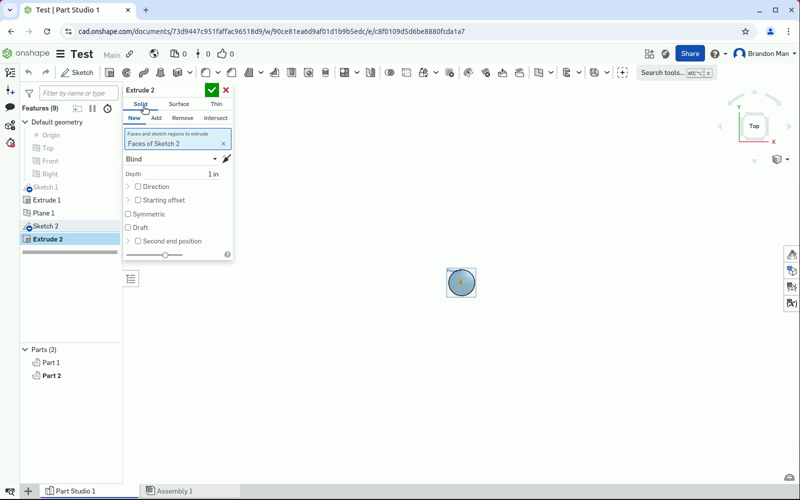
click(143, 106)
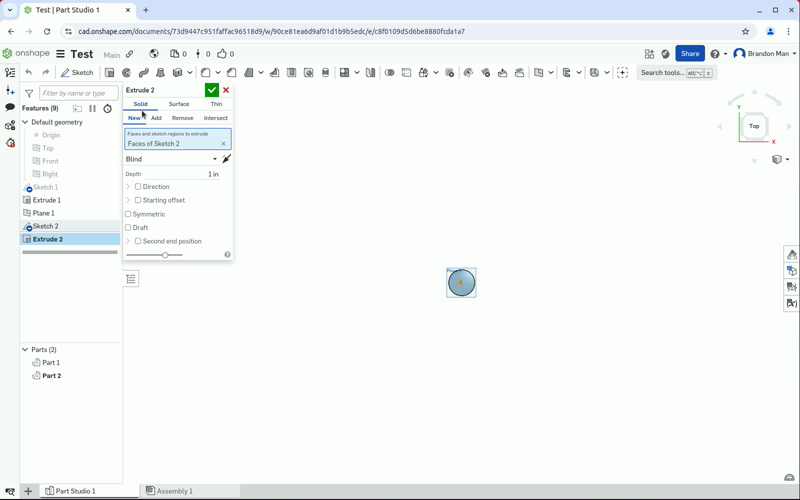
mouse_move(137, 120)
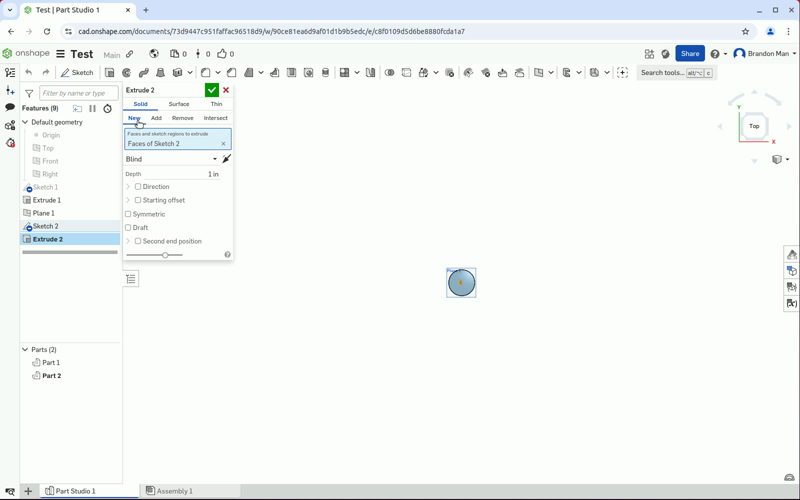
click(137, 120)
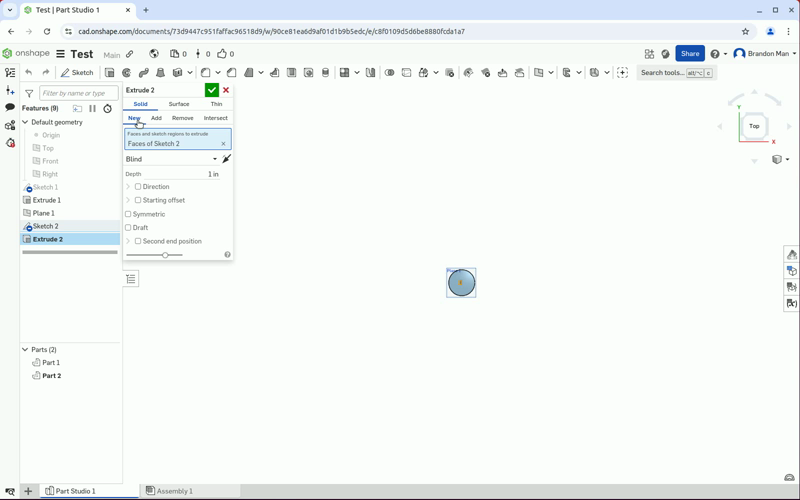
key(tab, 4)
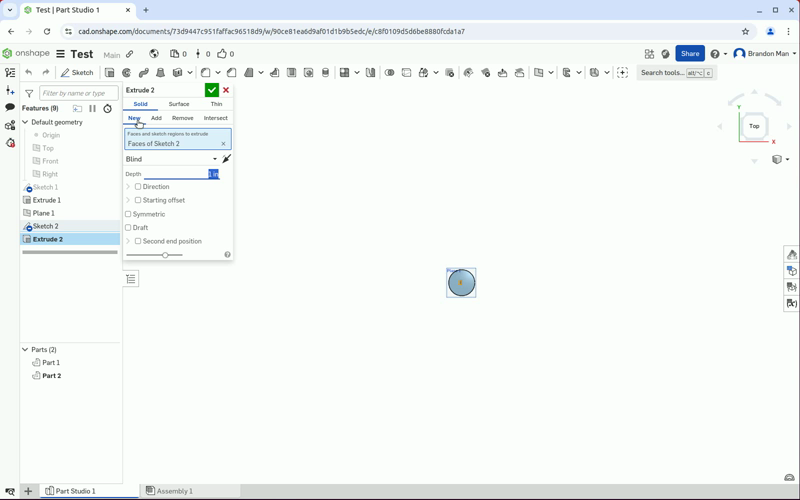
text(20.22)
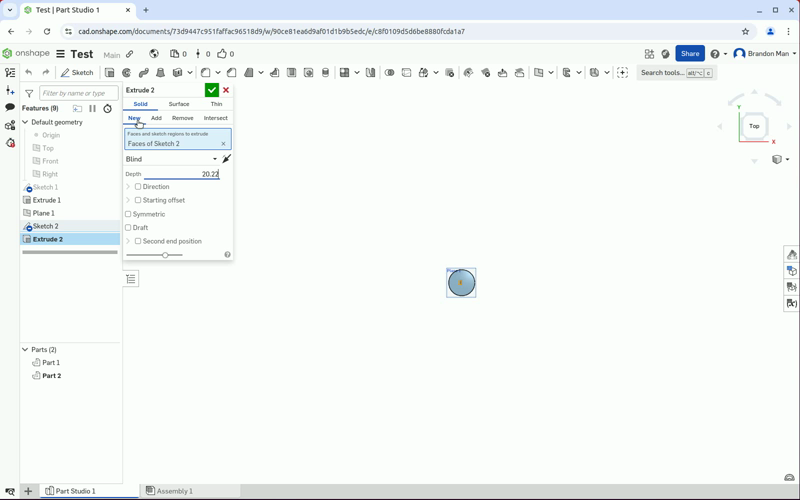
key(enter)
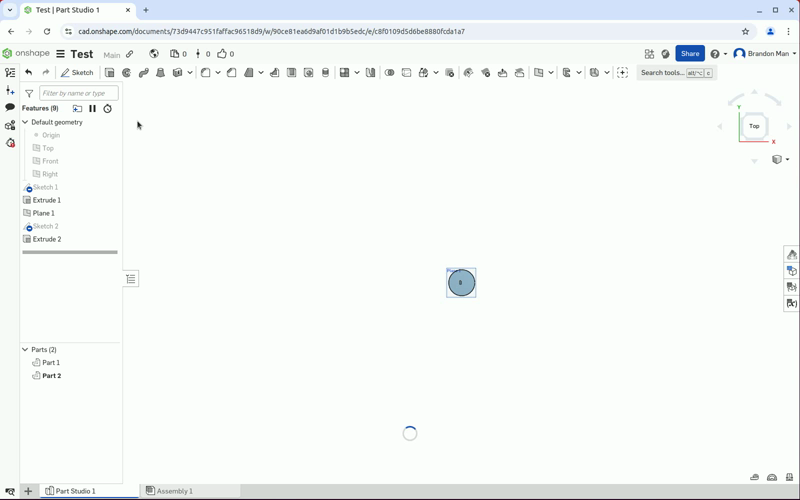
key(shift+h)
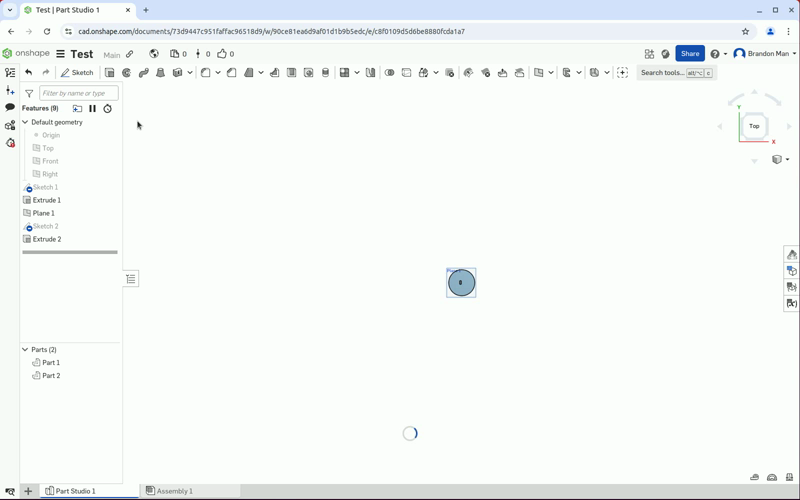
key(shift+h)
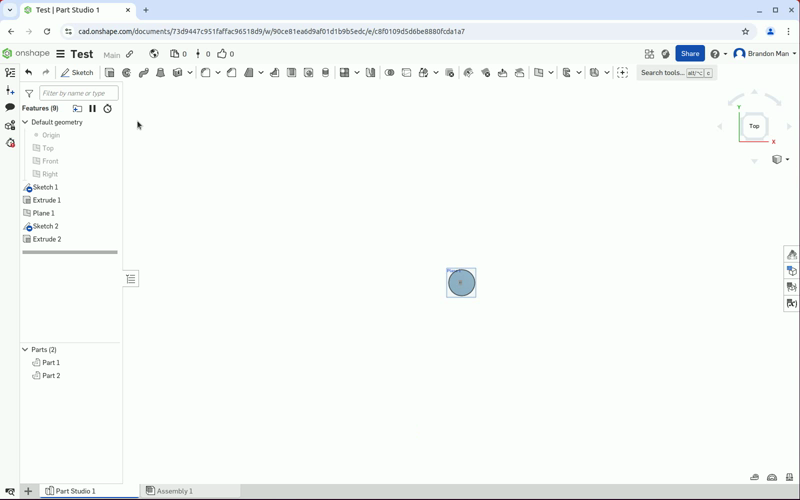
key(shift+7)
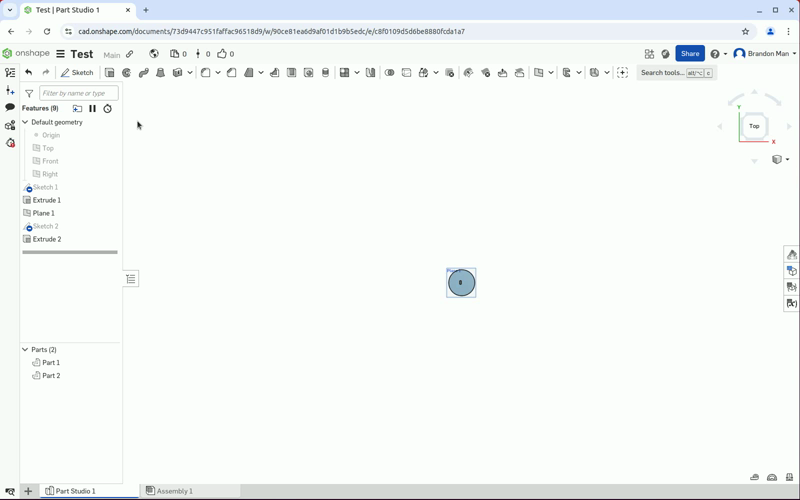
key(up, 3)
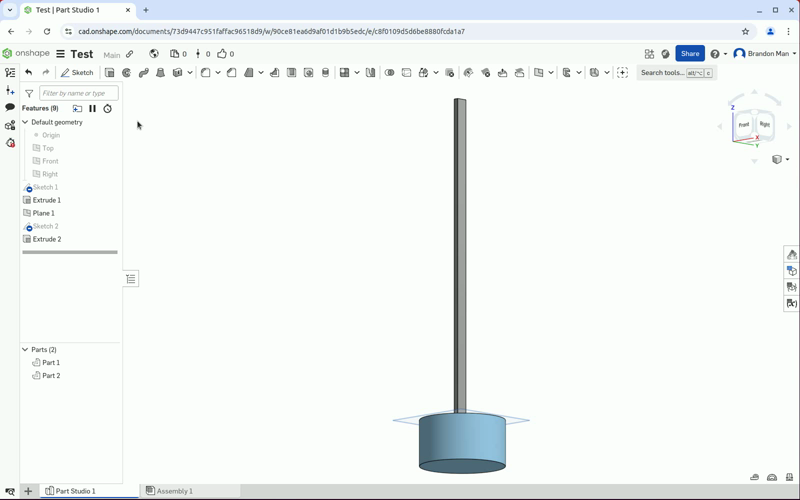
key(left, 3)
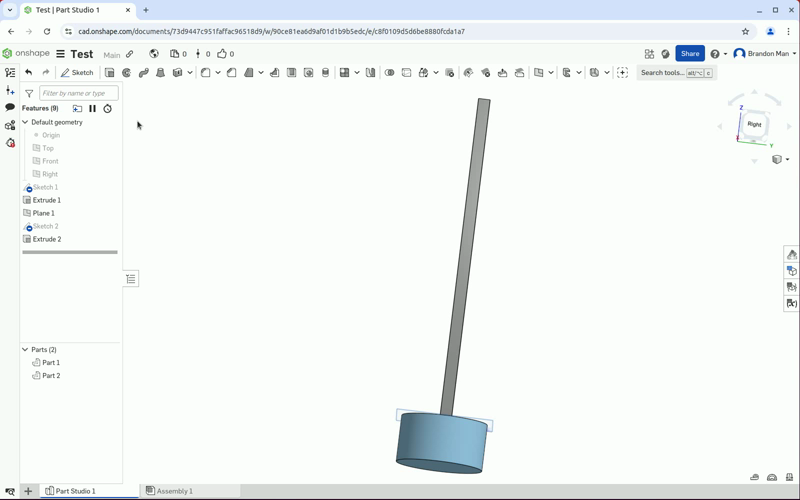
key(right, 3)
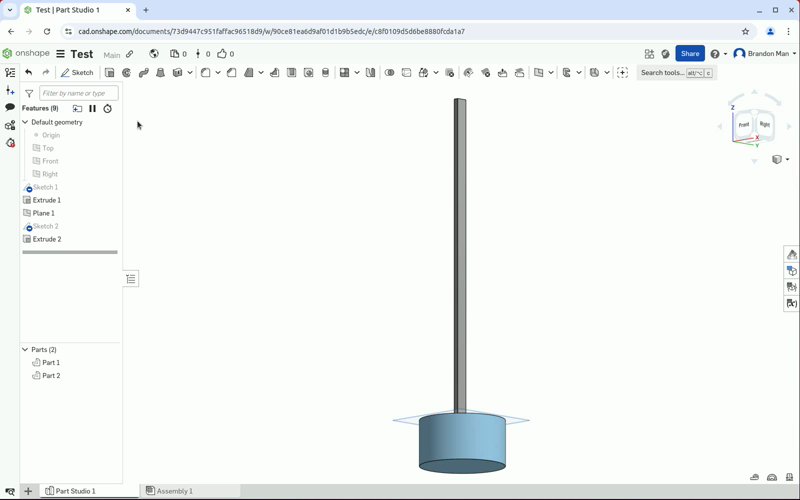
key(down, 3)
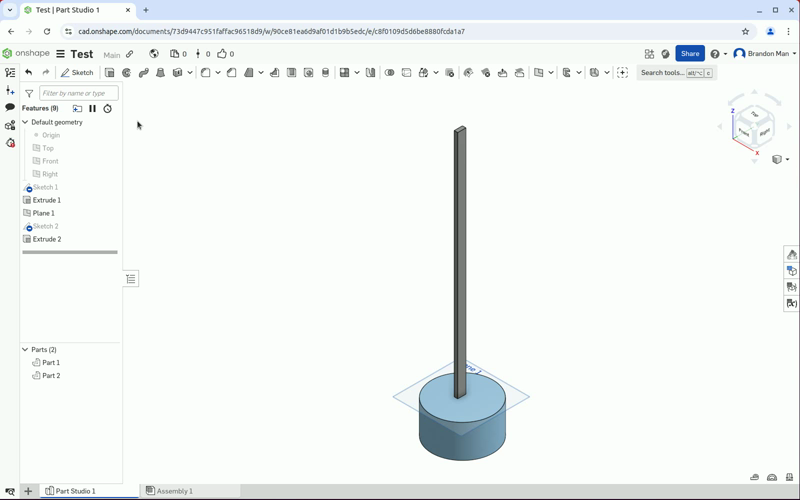
mouse_move(73, 189)
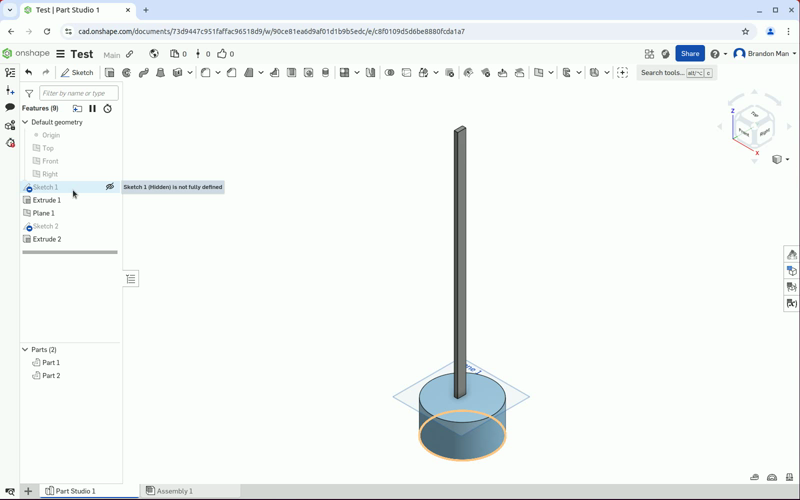
click(73, 189)